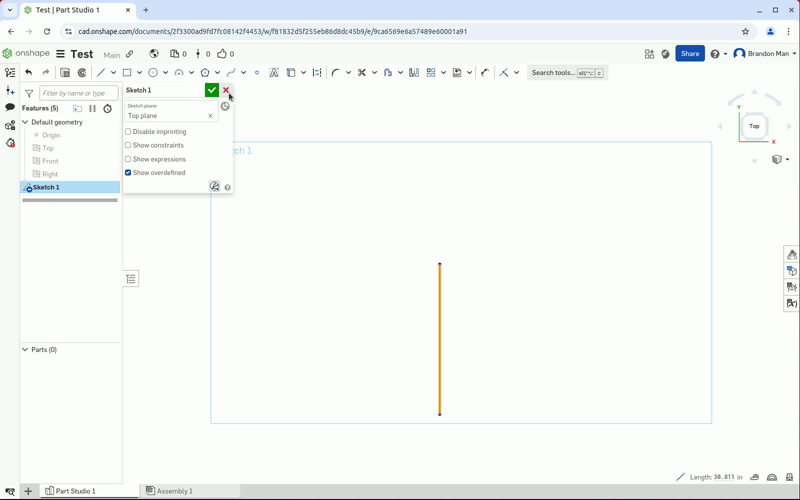
key(shift+h)
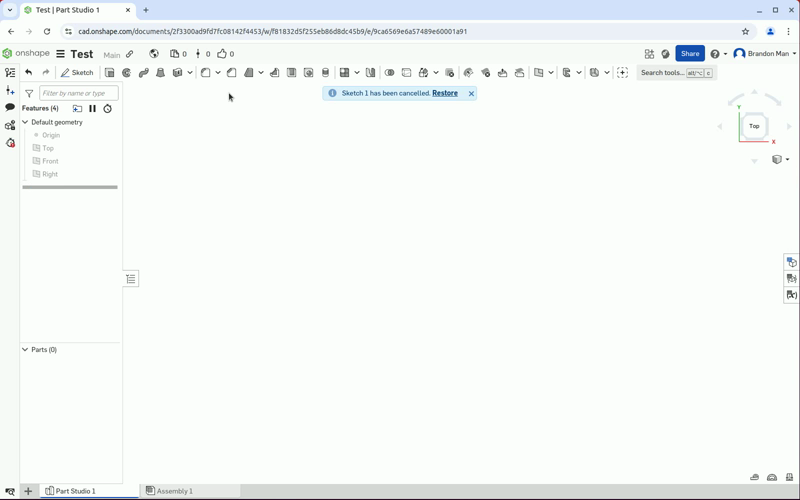
mouse_move(73, 352)
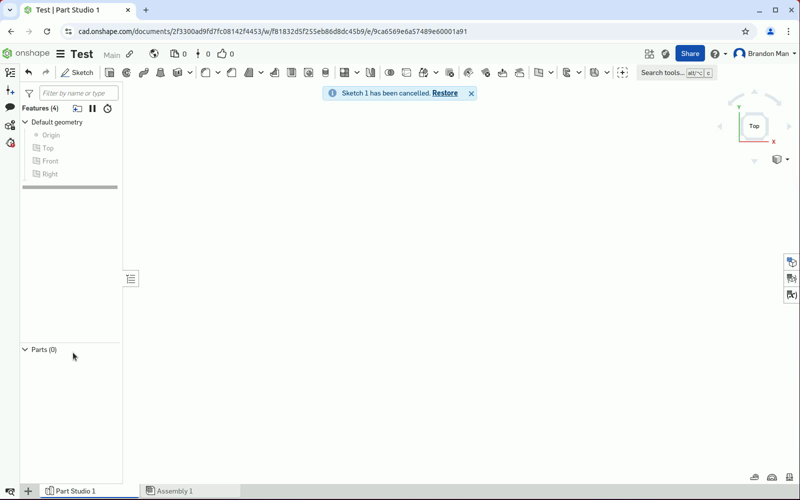
key(y)
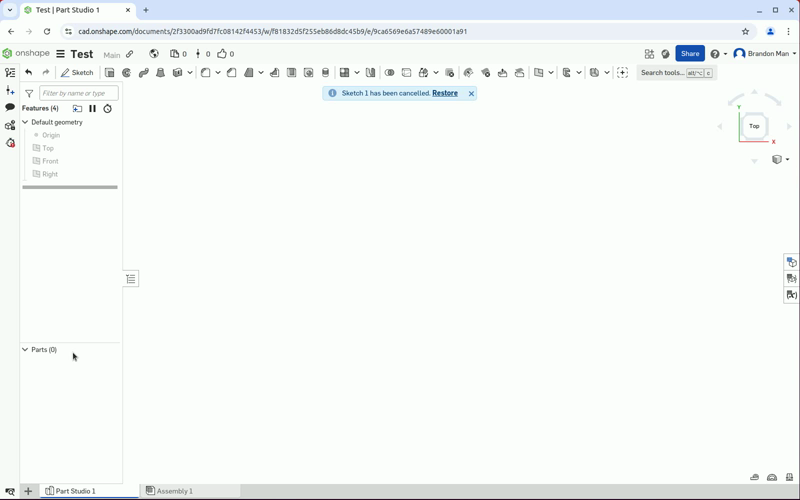
key(shift+p)
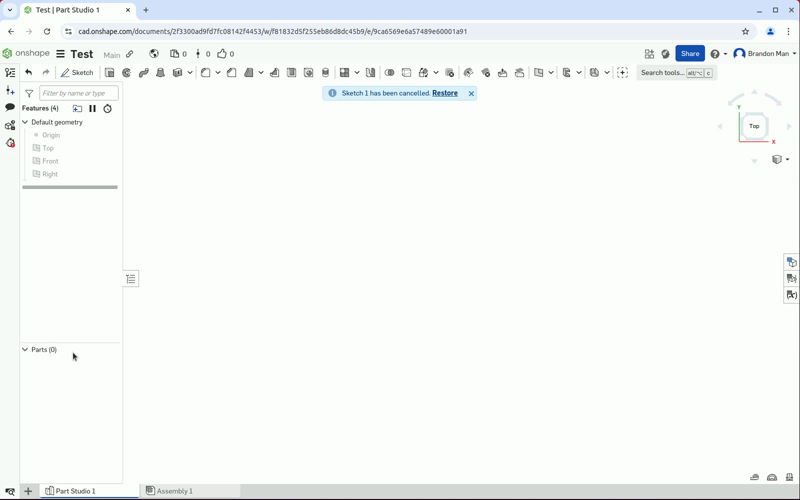
key(space)
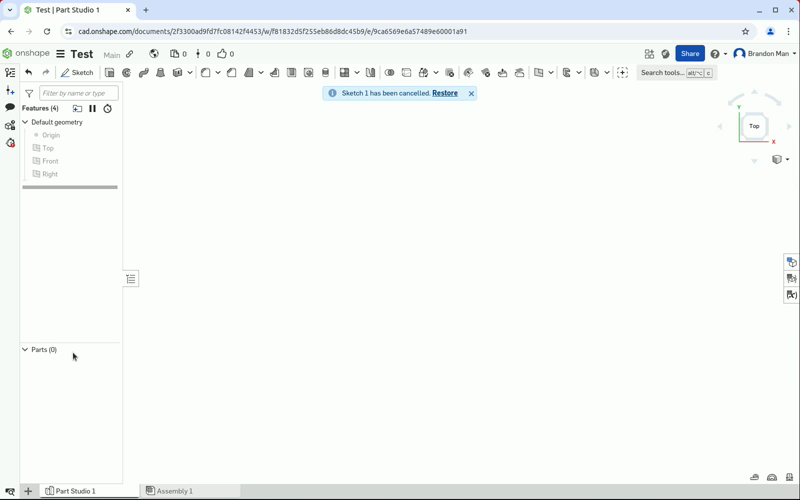
key_down(shift)
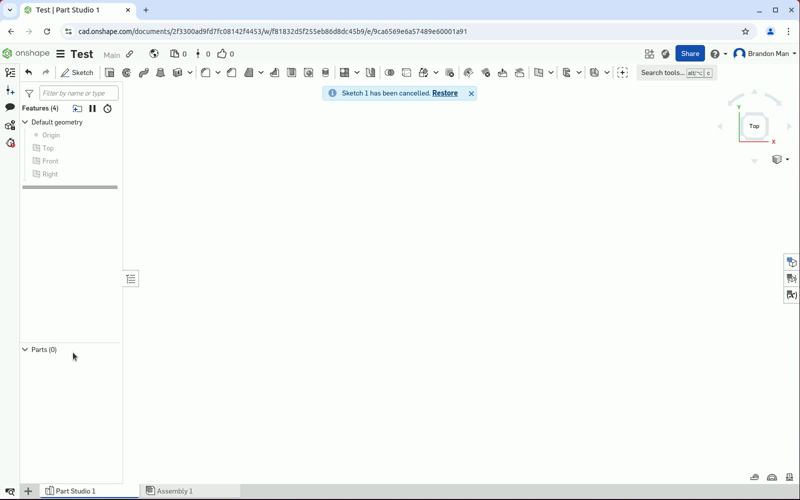
key(up)
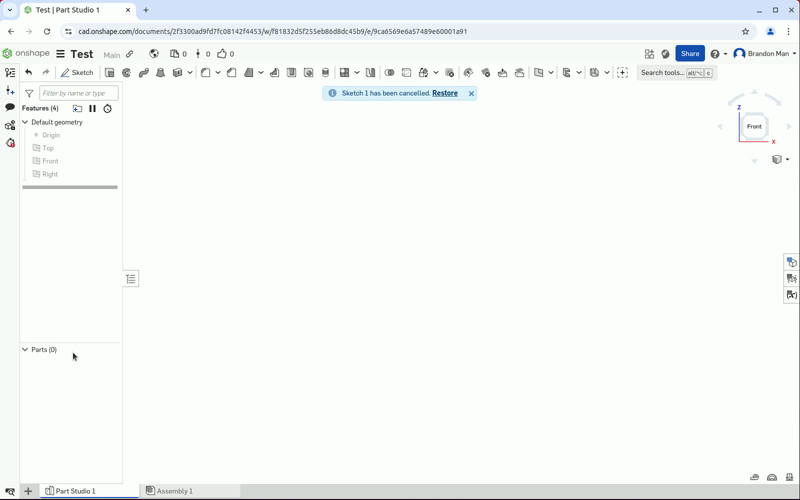
key_up(shift)
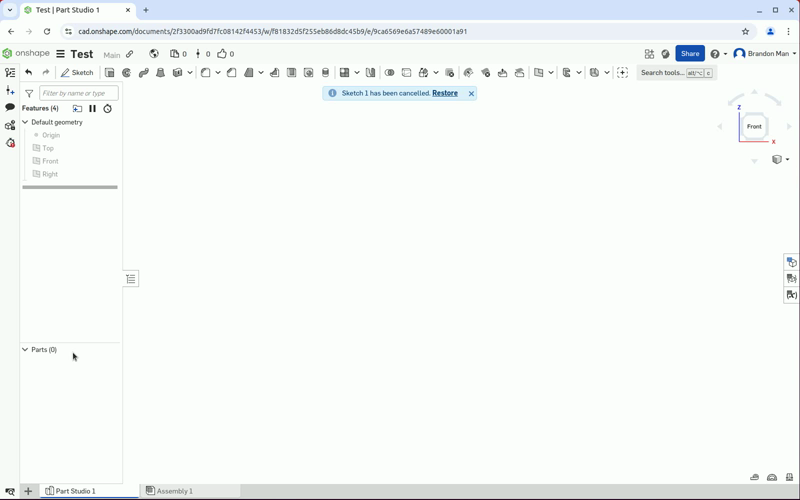
mouse_move(73, 352)
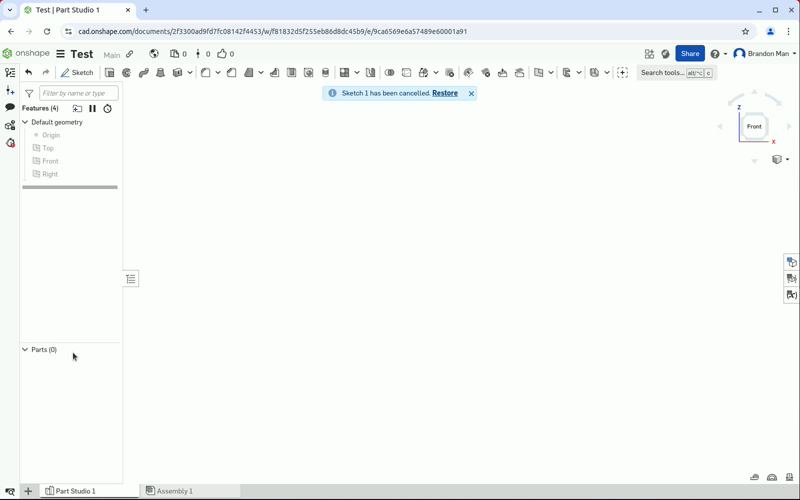
key(shift+y)
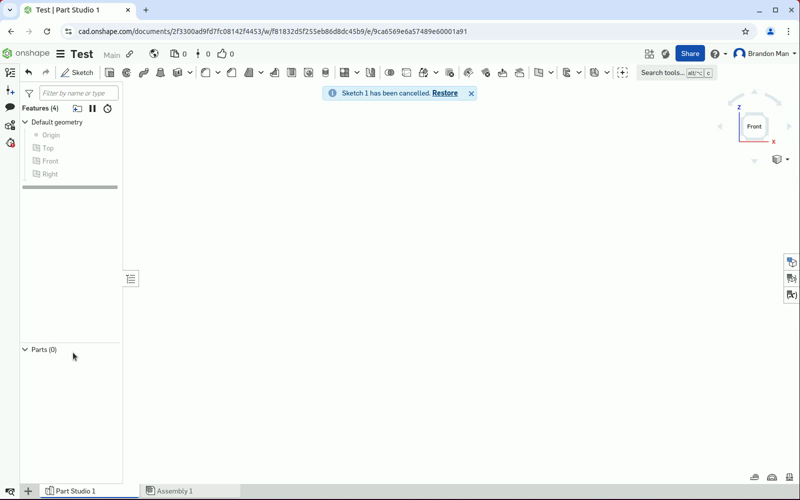
key(shift+s)
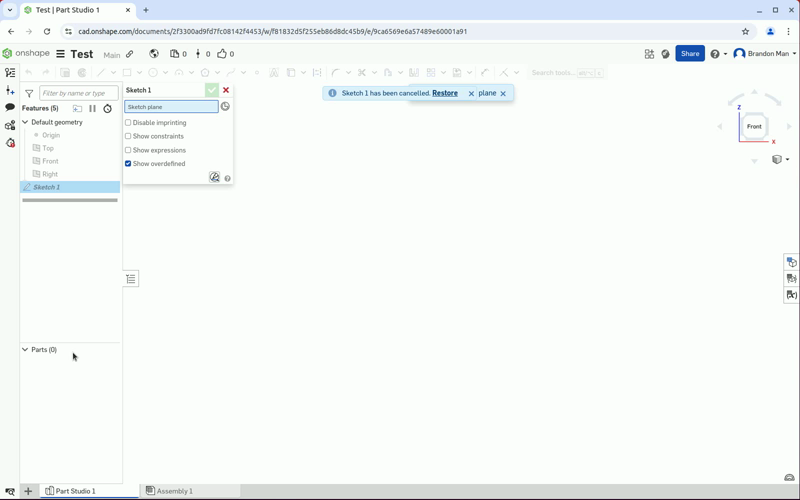
mouse_move(73, 163)
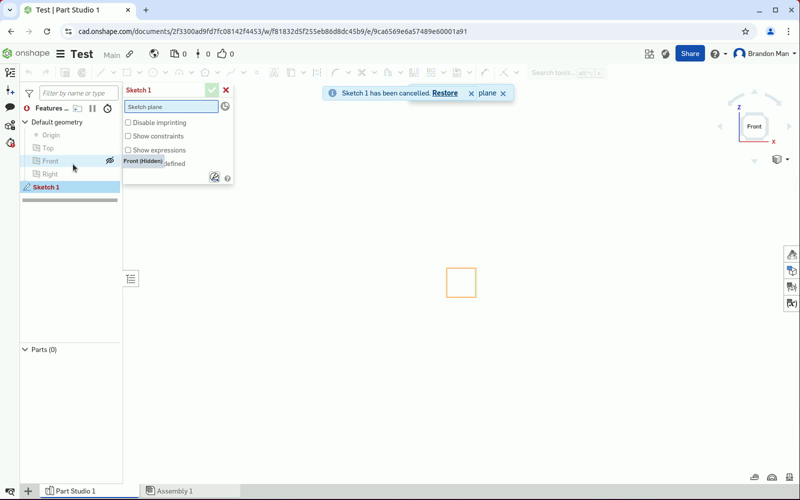
click(73, 163)
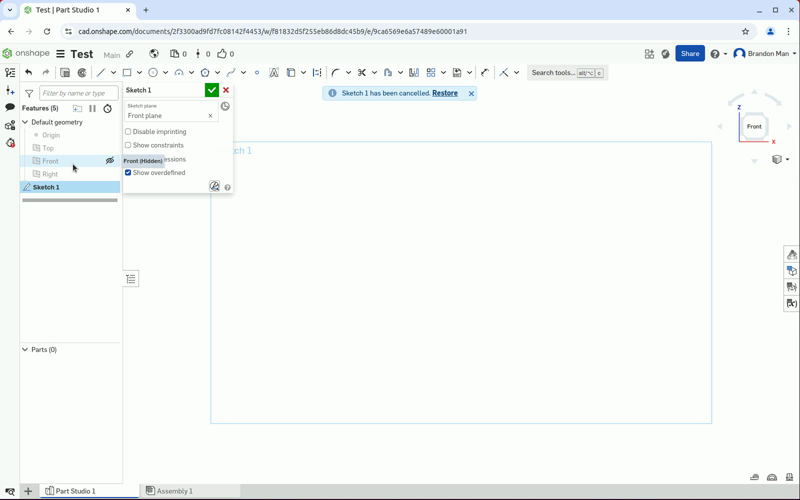
mouse_move(73, 352)
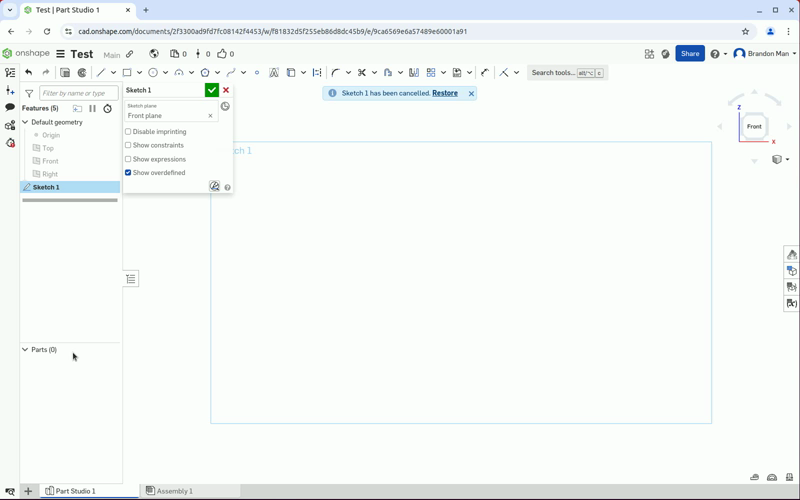
key(y)
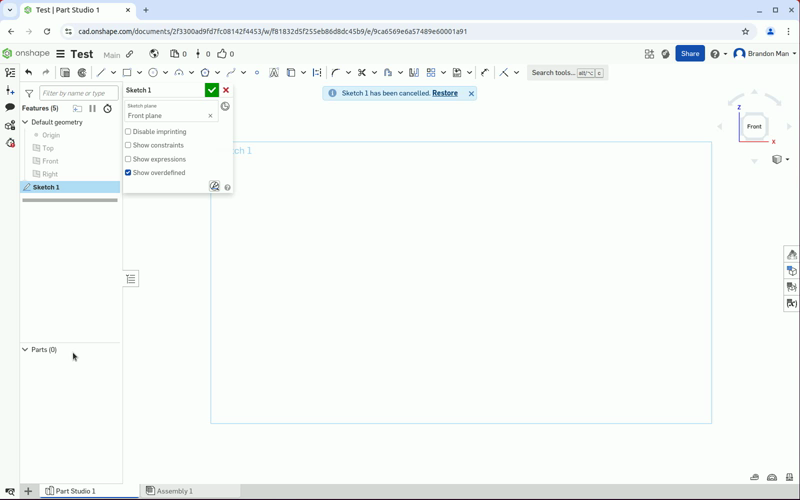
key(a)
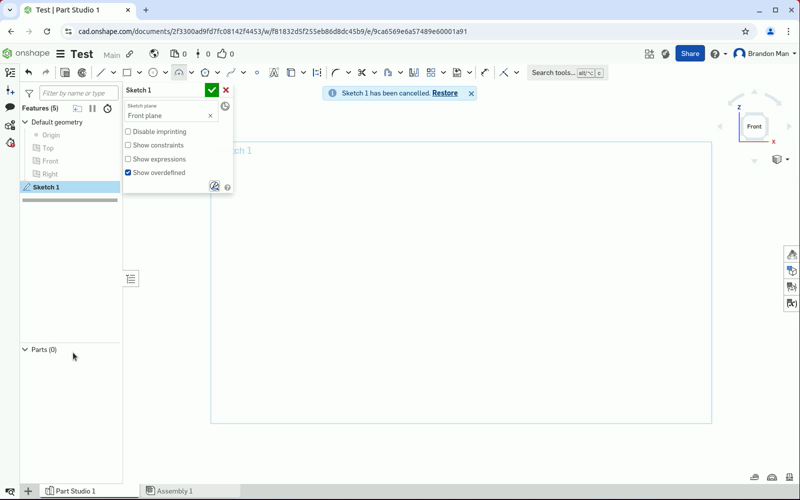
key_down(shift)
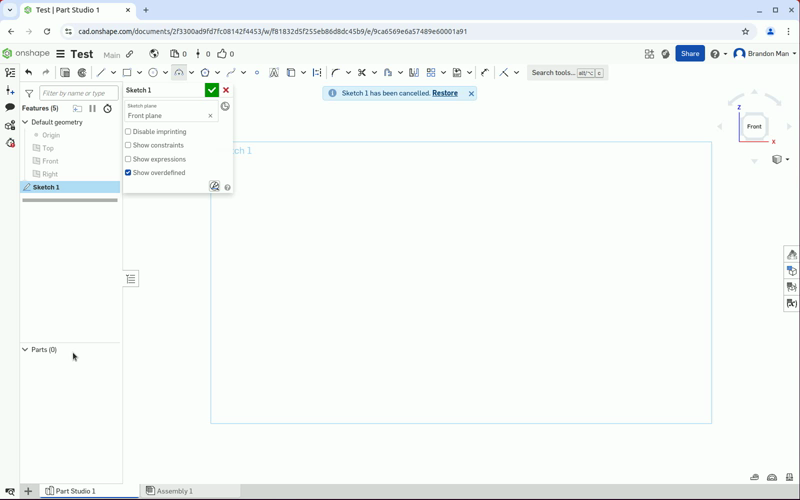
mouse_move(376, 207)
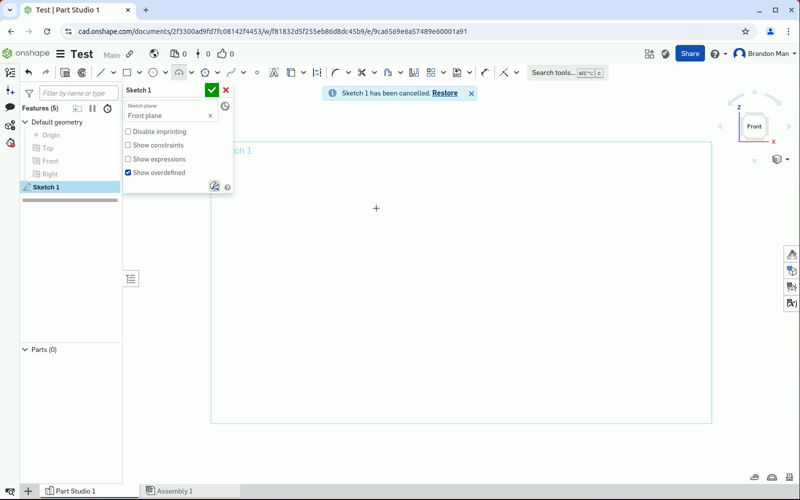
click(376, 207)
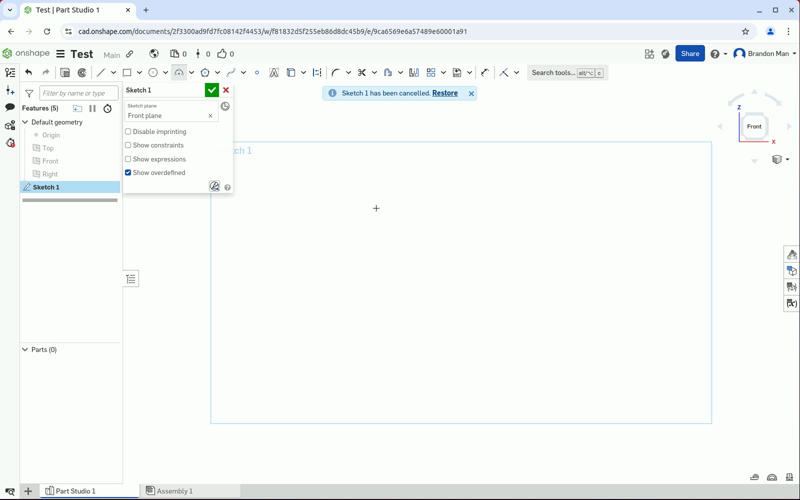
key_up(shift)
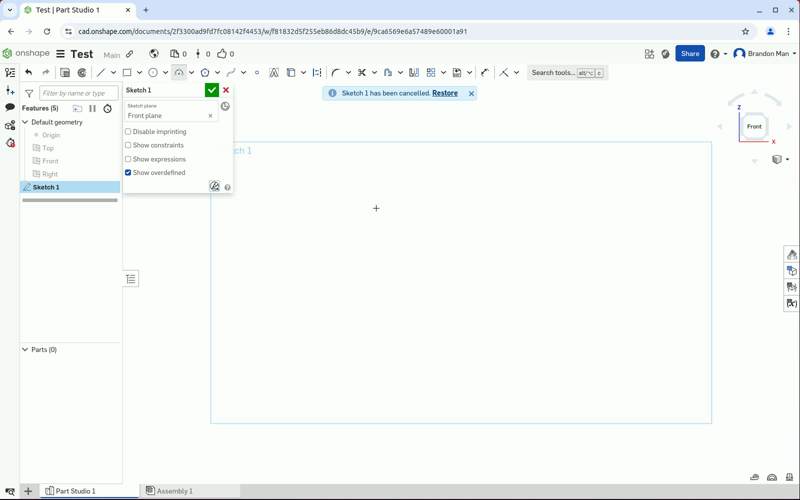
key_down(shift)
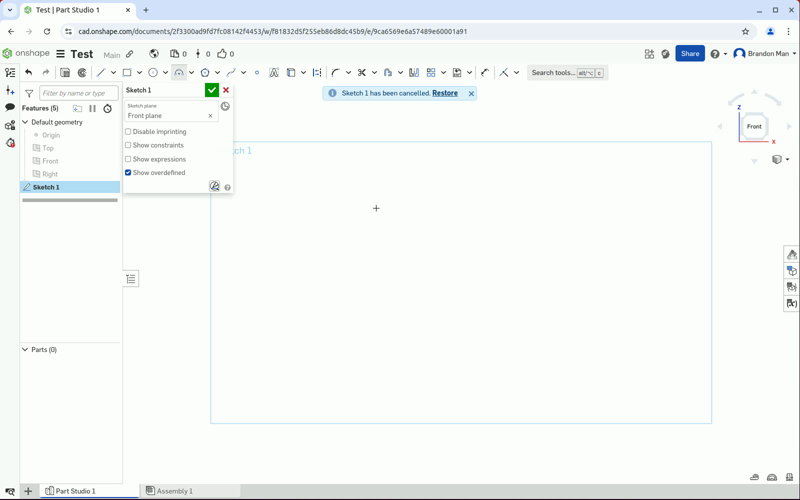
mouse_move(430, 391)
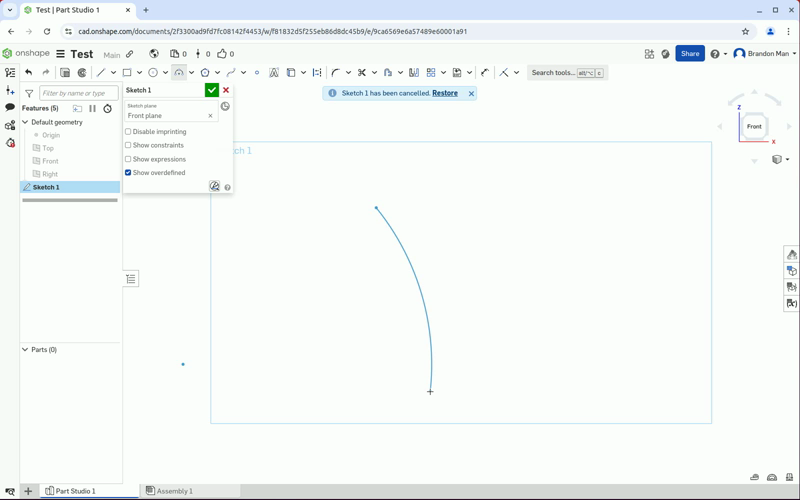
click(430, 391)
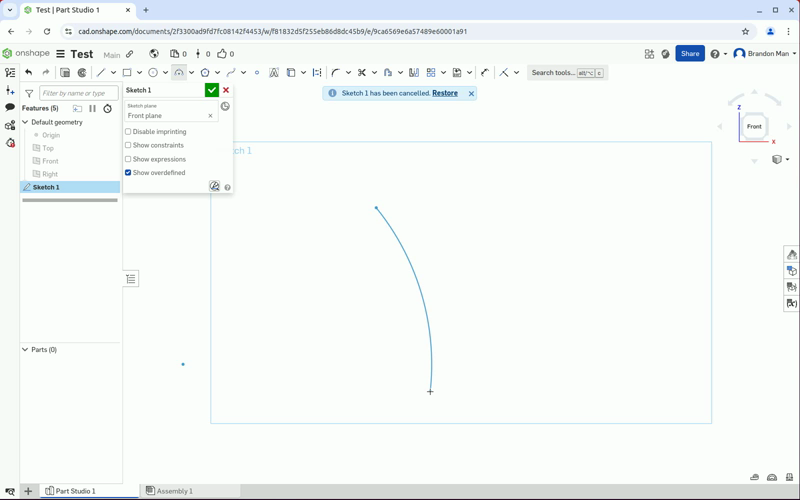
mouse_move(353, 314)
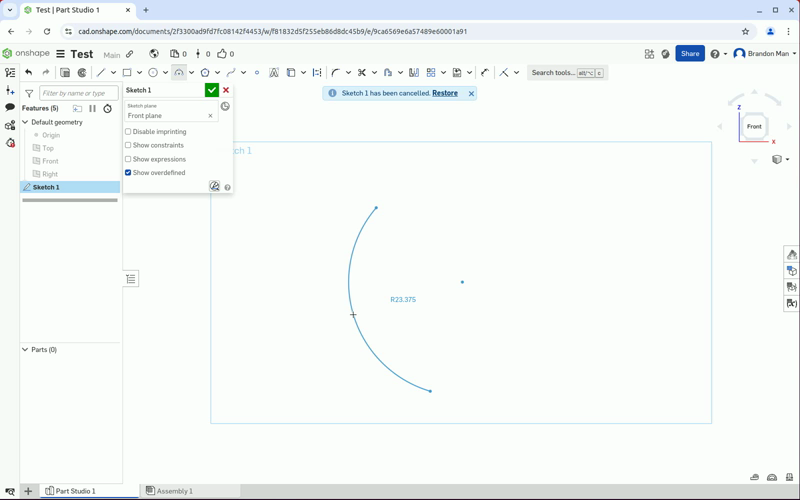
click(353, 314)
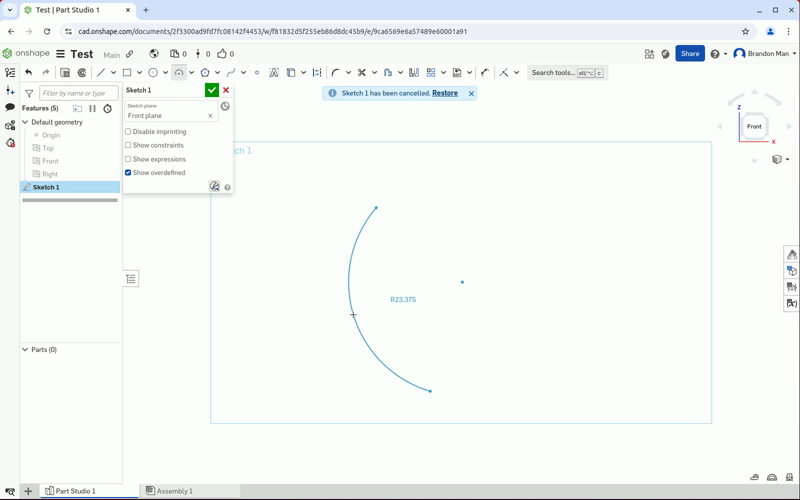
key_up(shift)
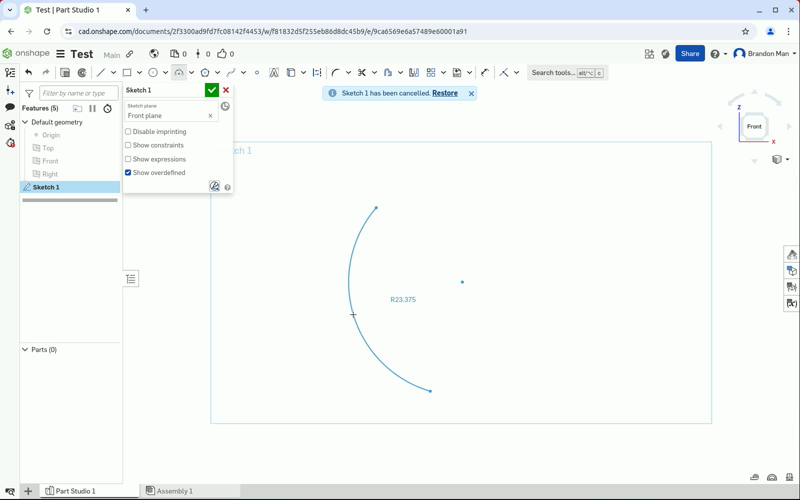
key(esc)
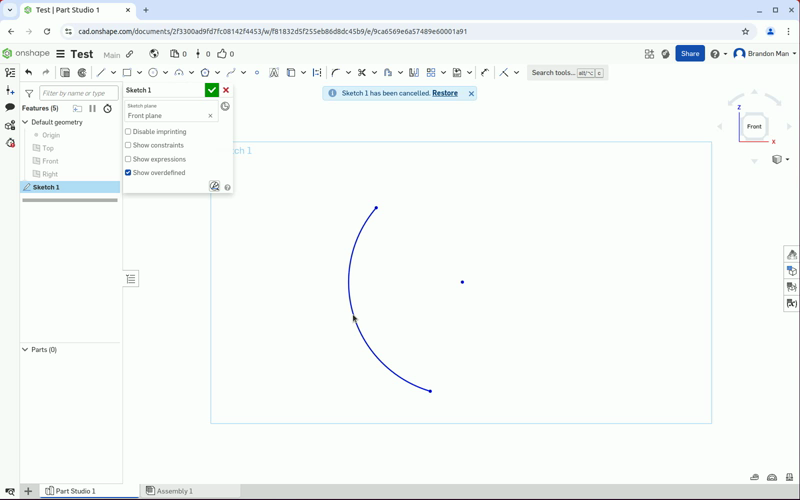
key(l)
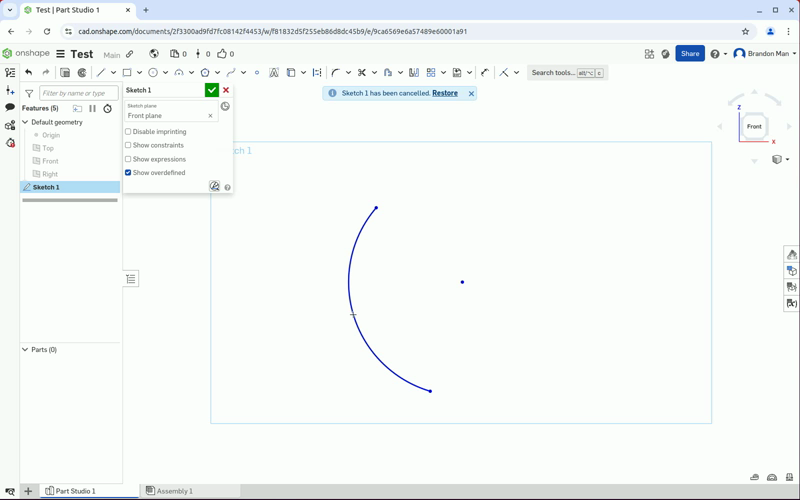
mouse_move(430, 391)
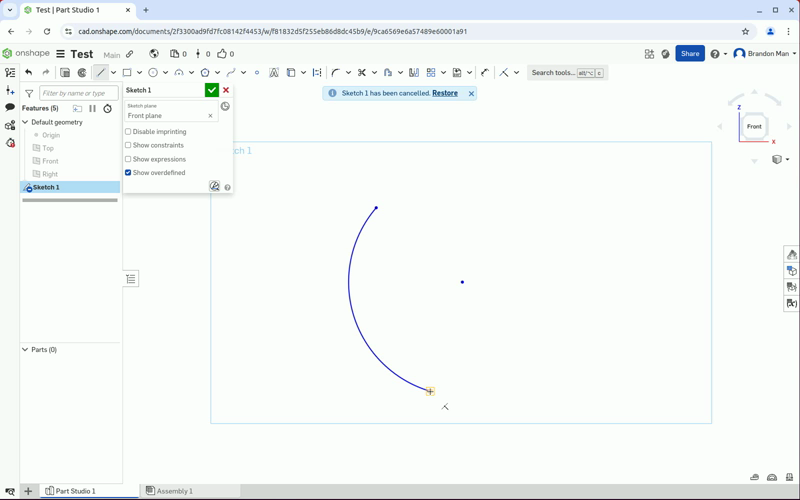
click(430, 391)
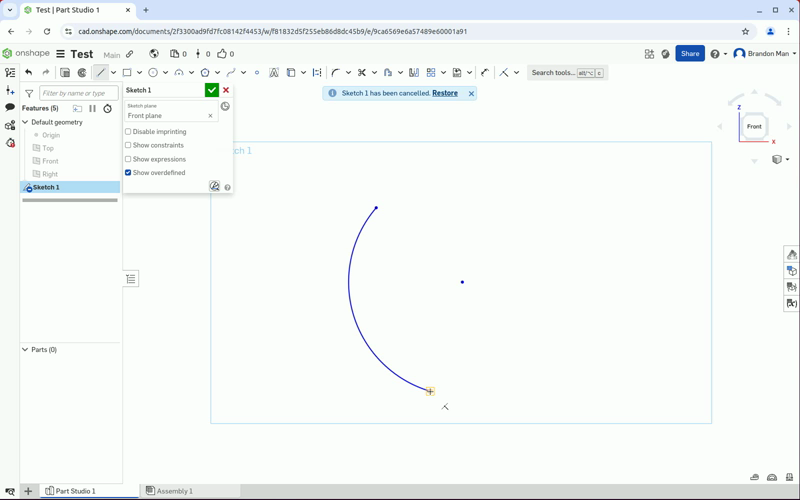
key_down(shift)
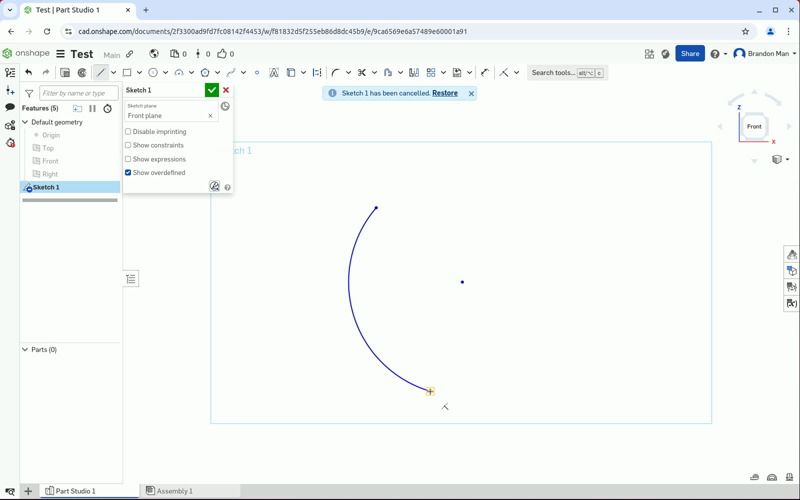
mouse_move(449, 319)
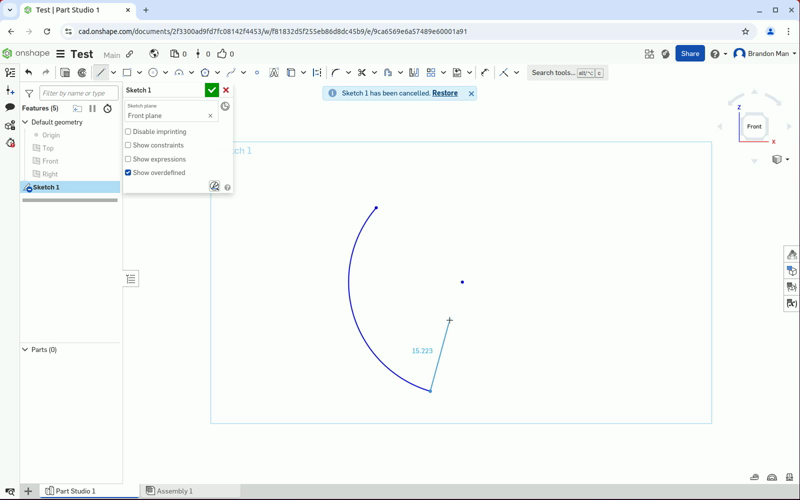
click(449, 319)
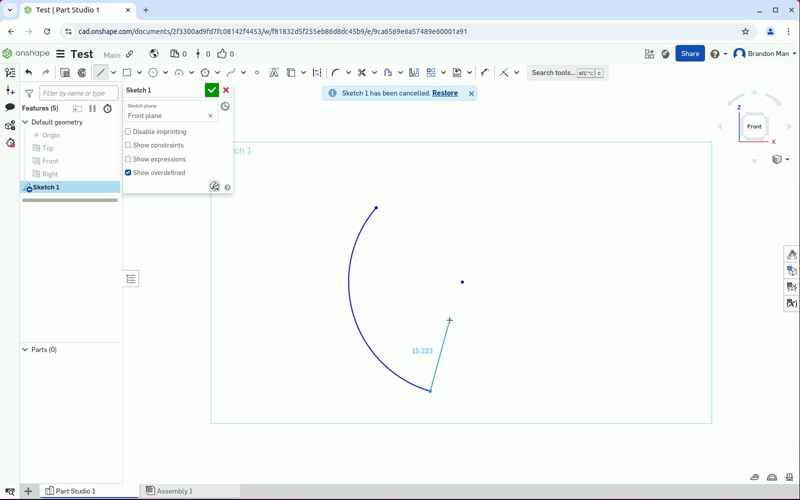
key_up(shift)
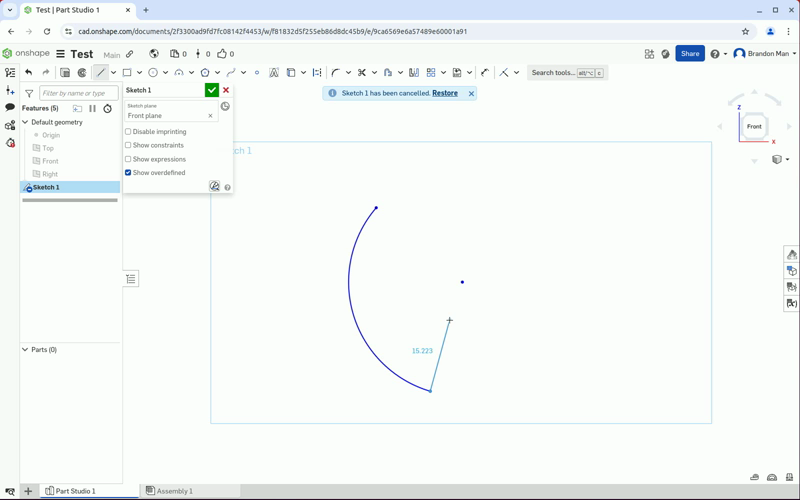
key(esc)
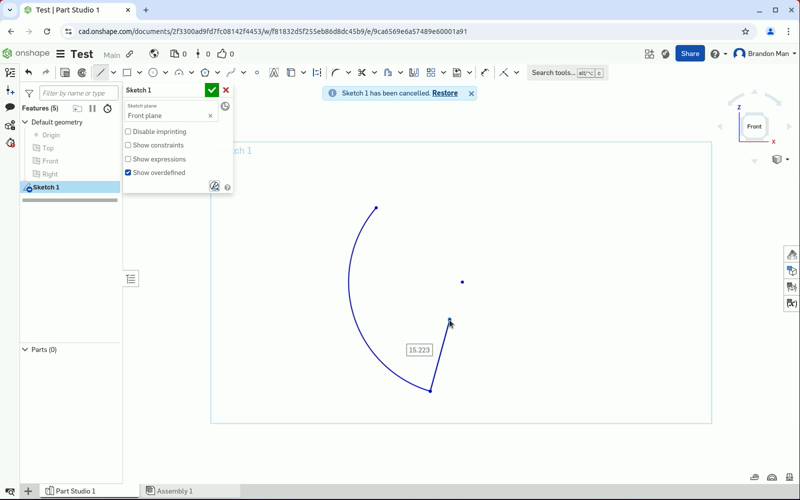
key(a)
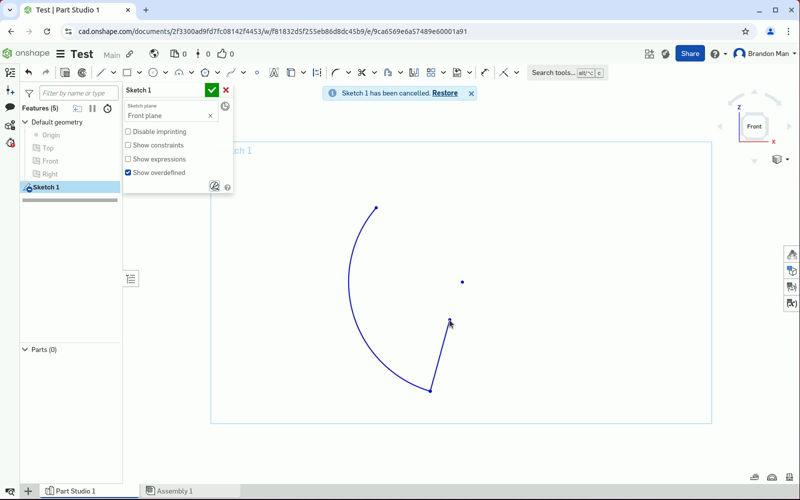
mouse_move(449, 319)
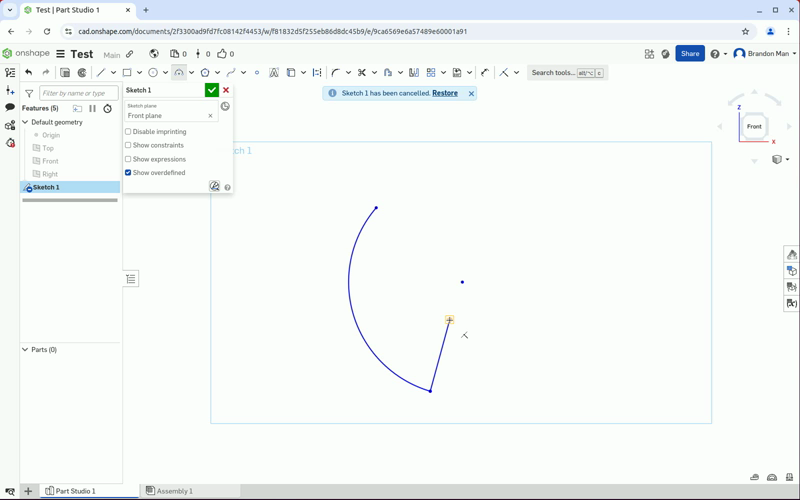
click(449, 319)
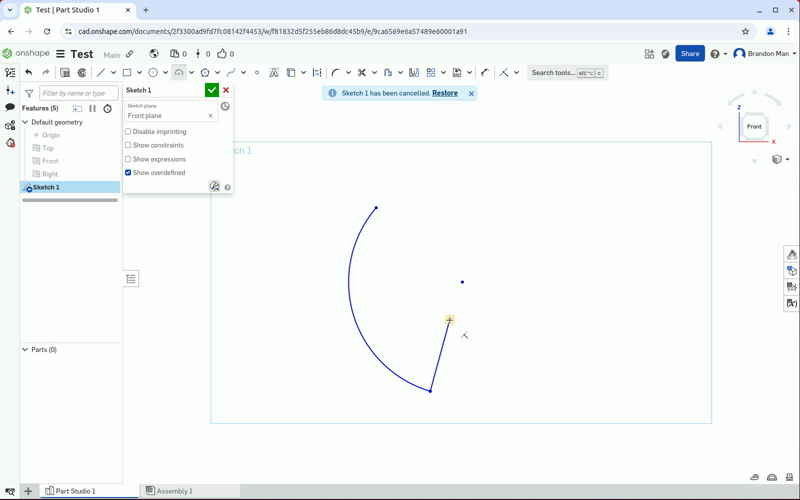
key_down(shift)
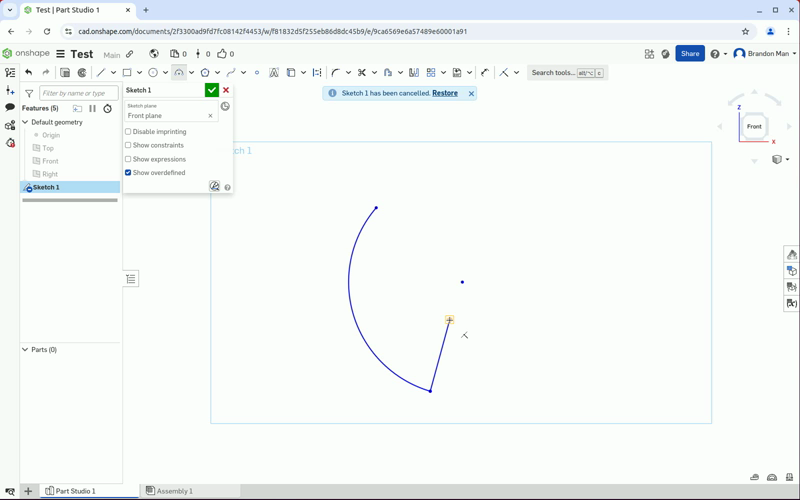
mouse_move(521, 233)
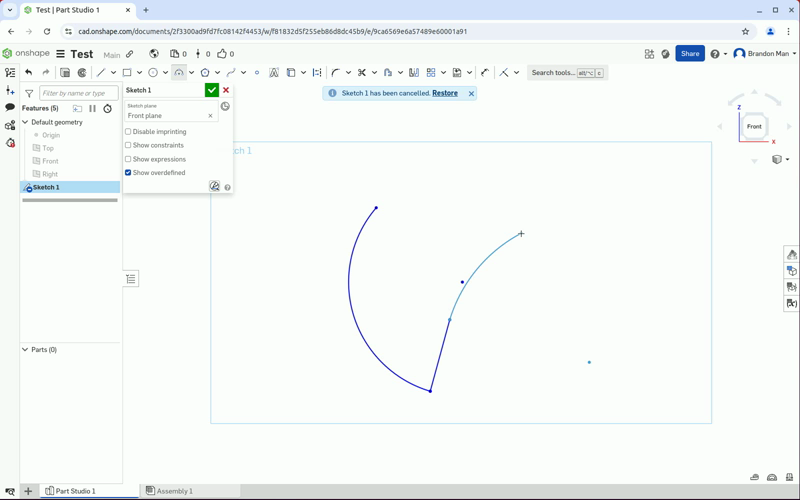
click(521, 233)
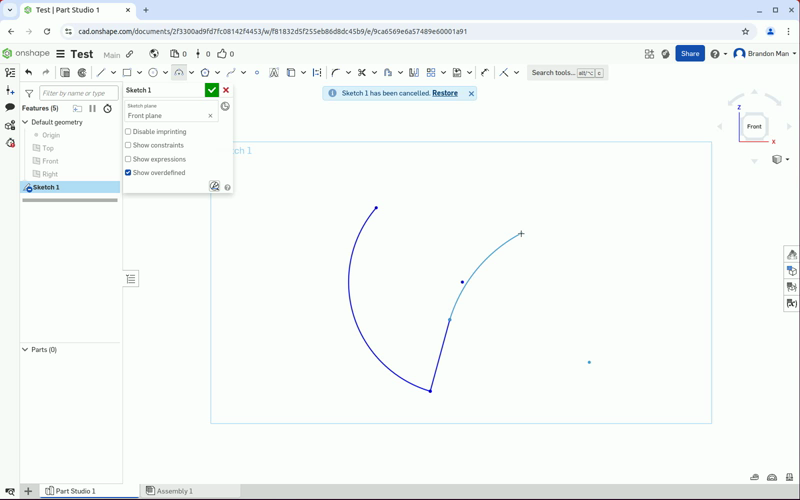
mouse_move(510, 297)
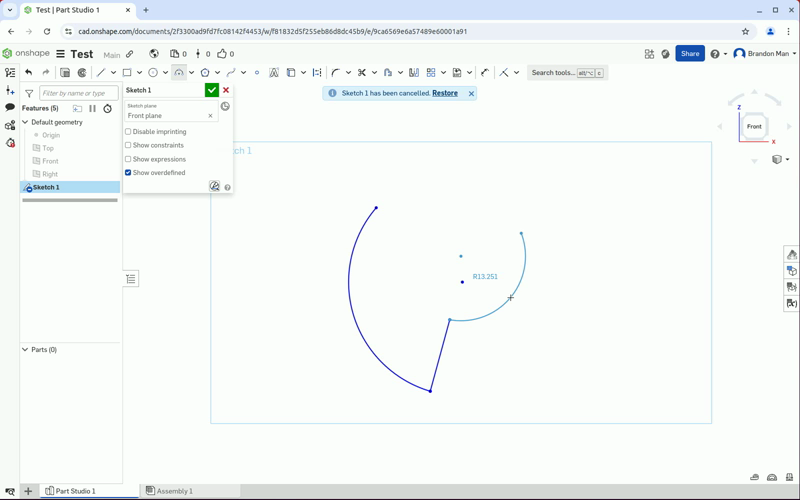
click(510, 297)
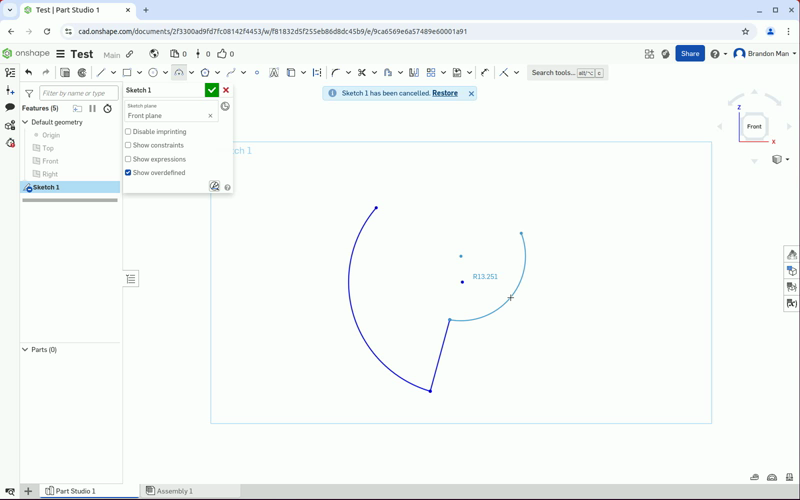
key_up(shift)
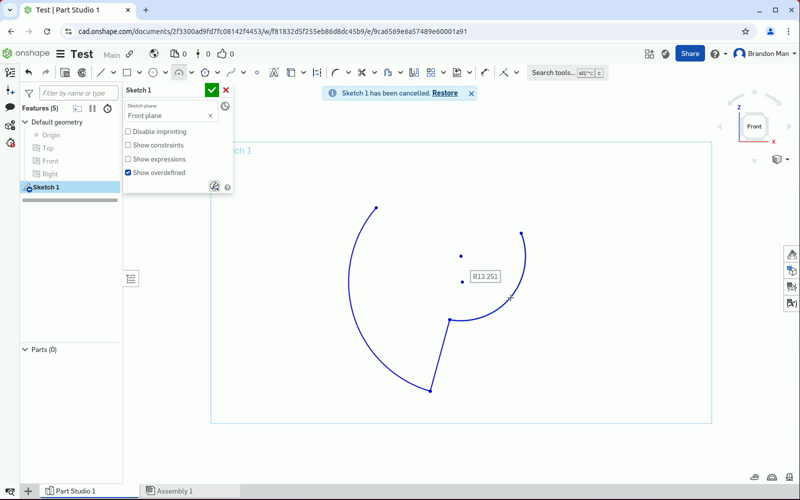
mouse_move(521, 233)
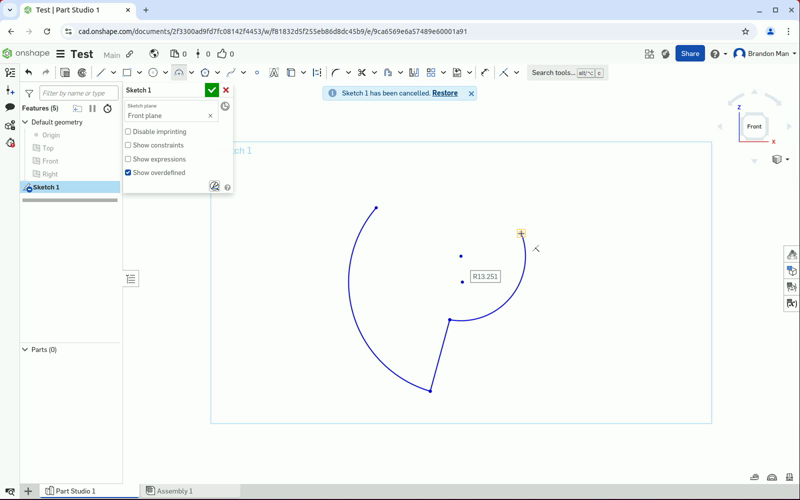
click(521, 233)
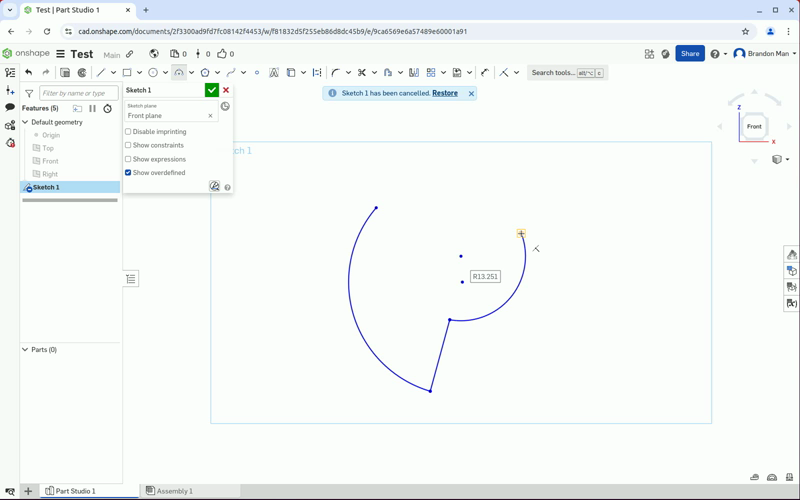
mouse_move(376, 207)
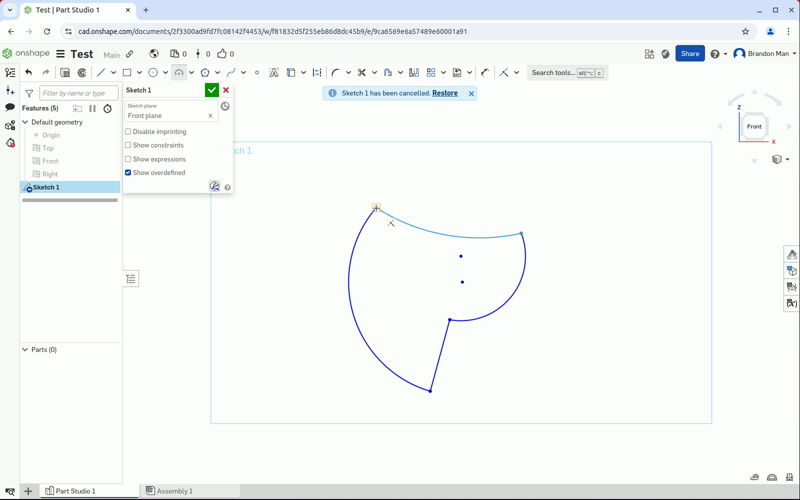
click(376, 207)
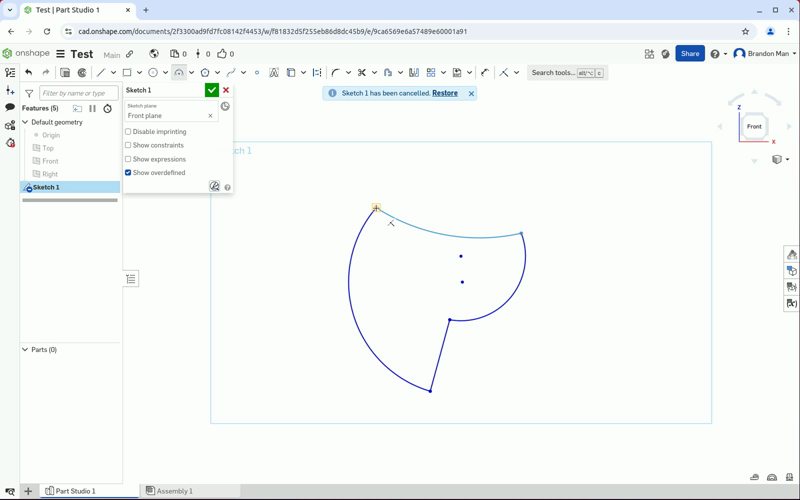
key_down(shift)
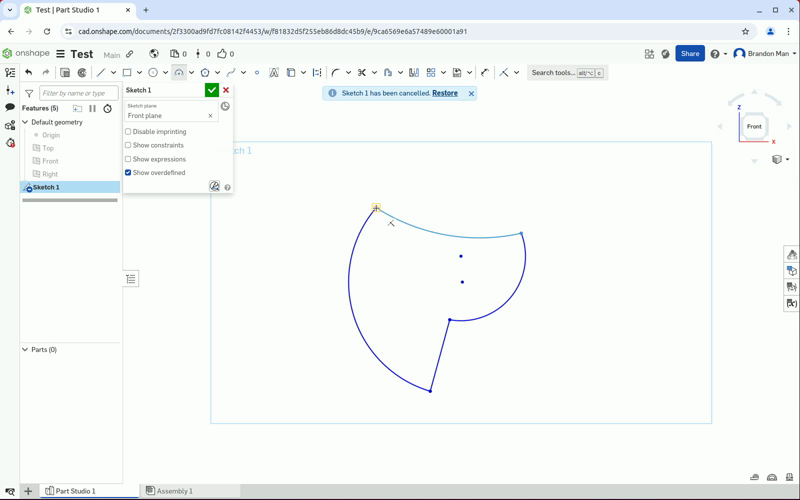
mouse_move(455, 183)
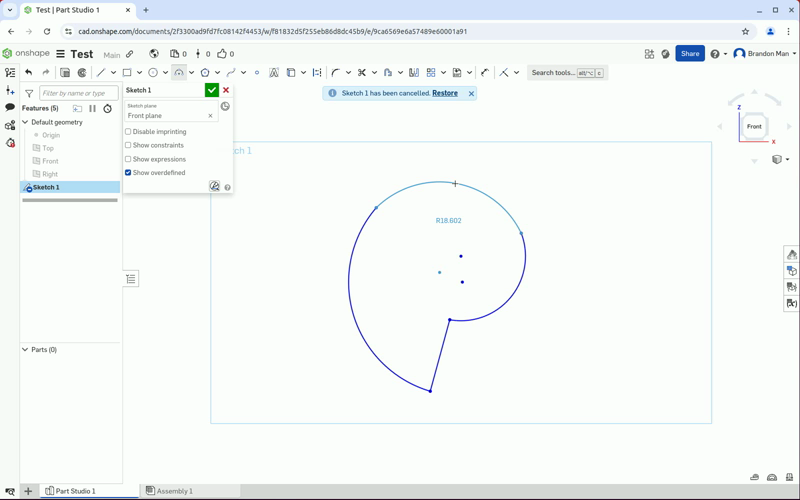
click(455, 183)
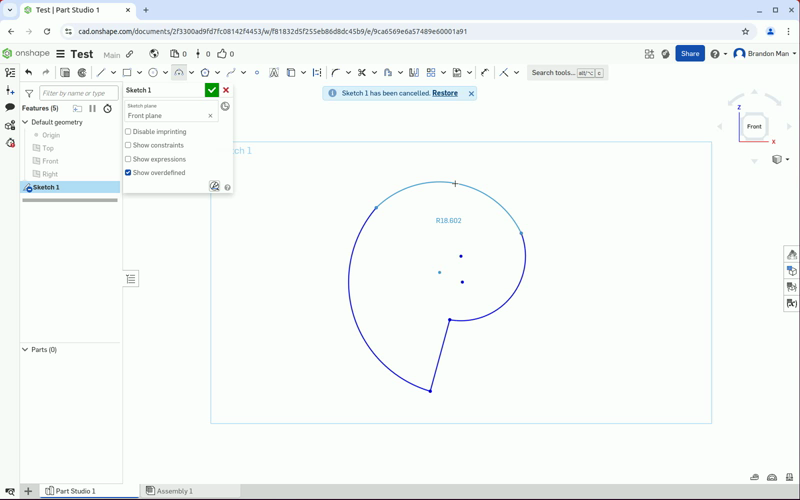
key_up(shift)
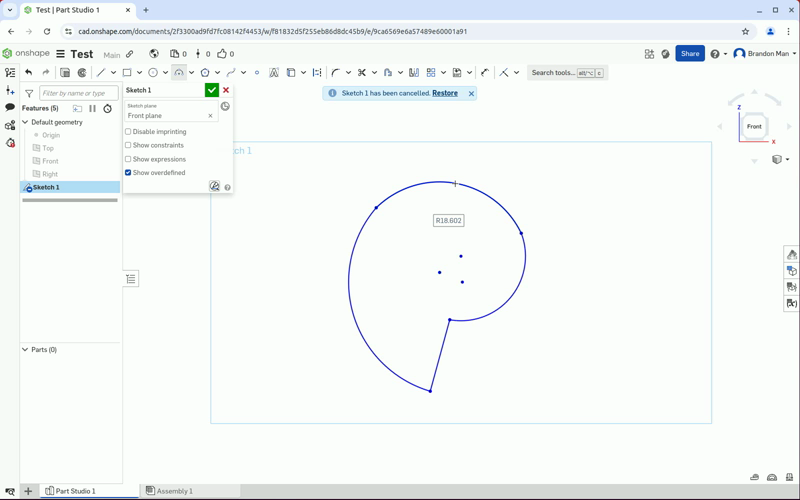
key(esc)
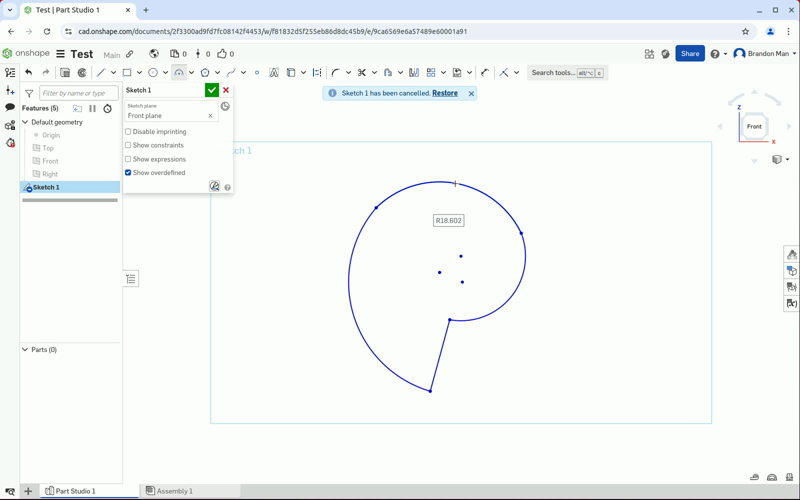
mouse_move(387, 265)
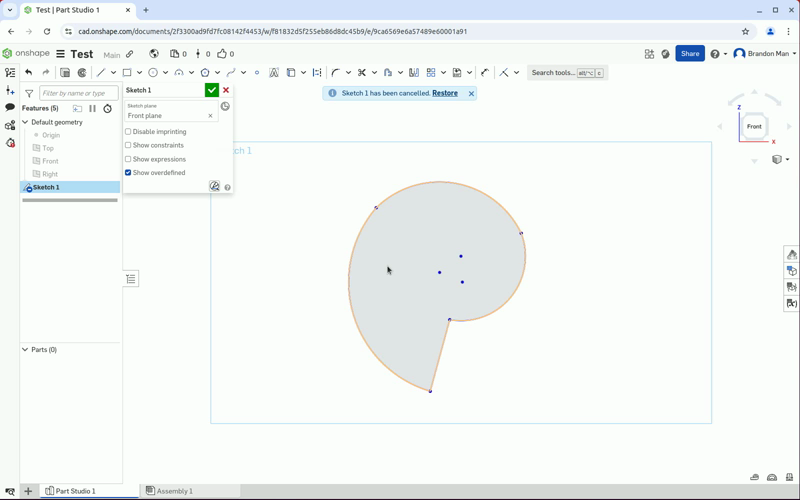
click(387, 265)
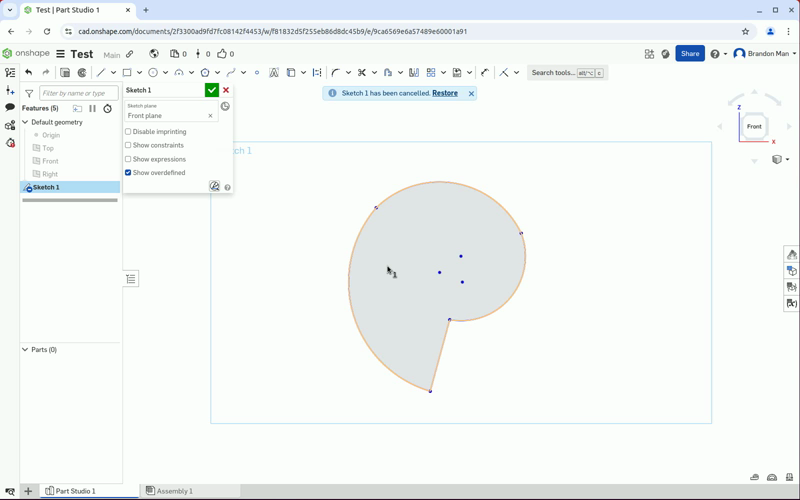
mouse_move(73, 352)
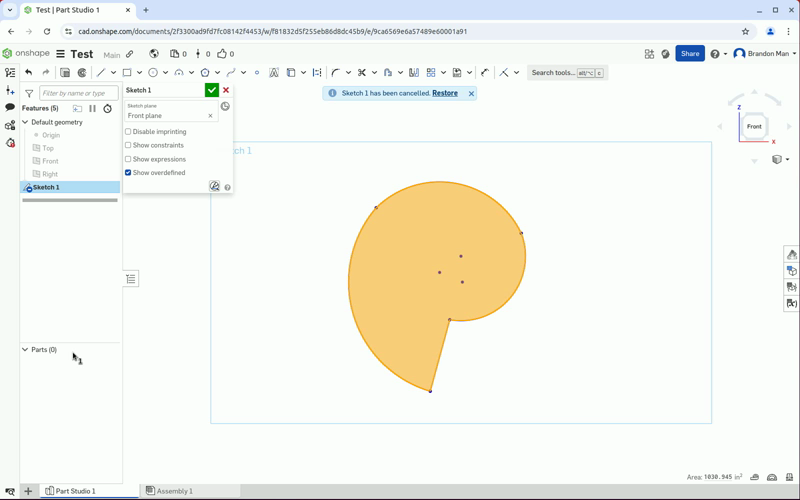
key(shift+y)
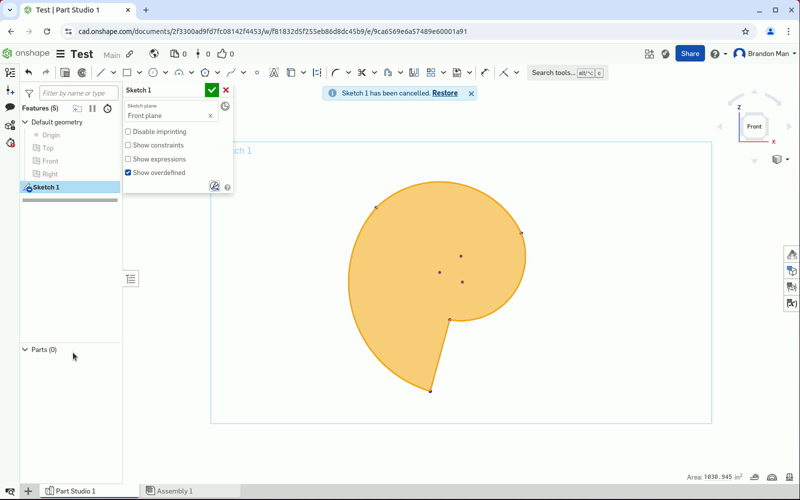
key(shift+e)
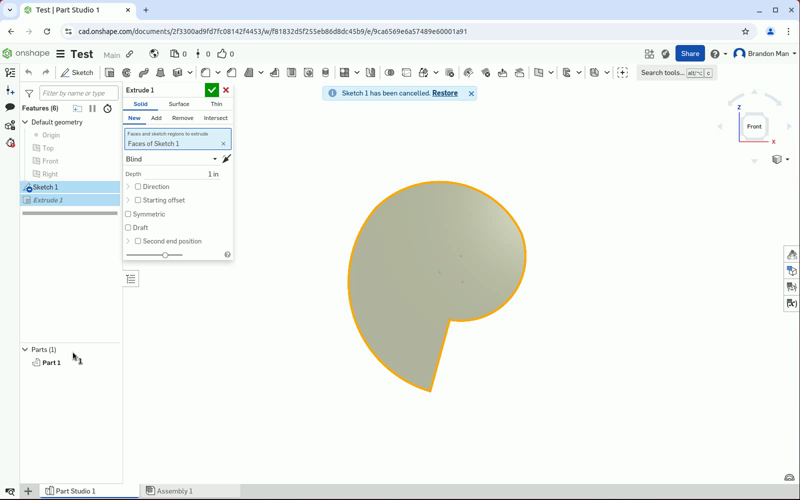
mouse_move(143, 106)
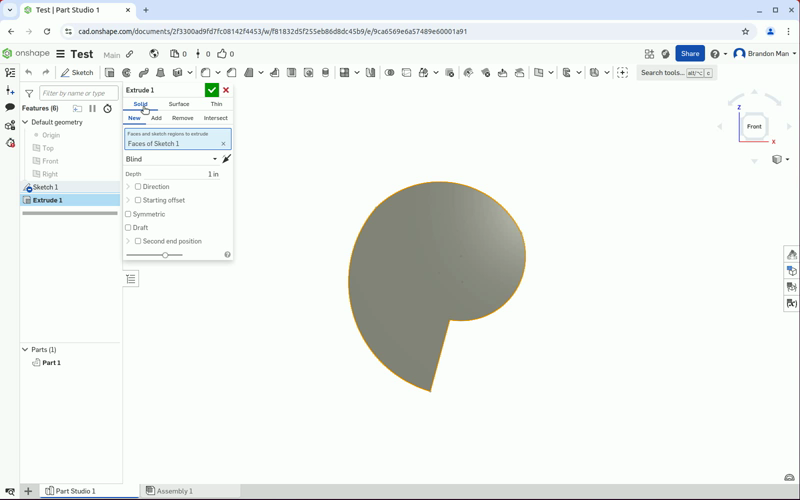
click(143, 106)
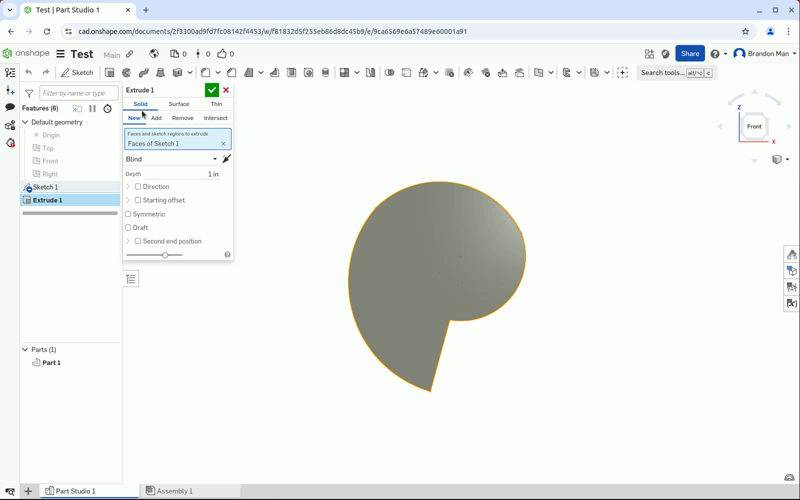
mouse_move(137, 120)
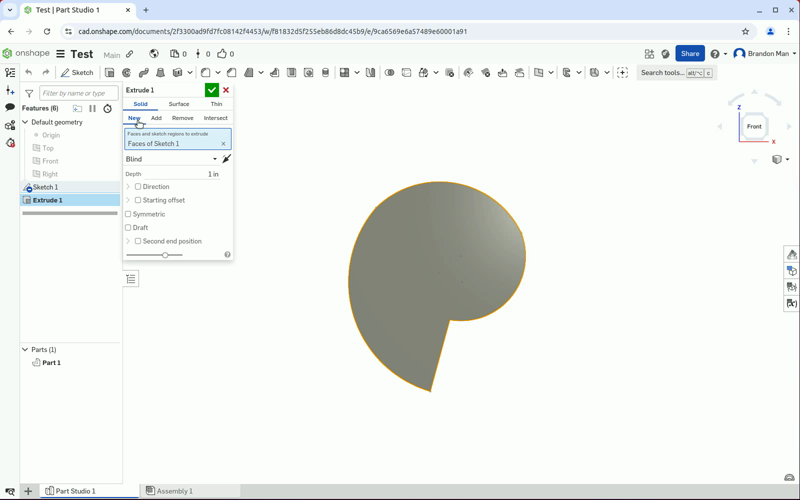
click(137, 120)
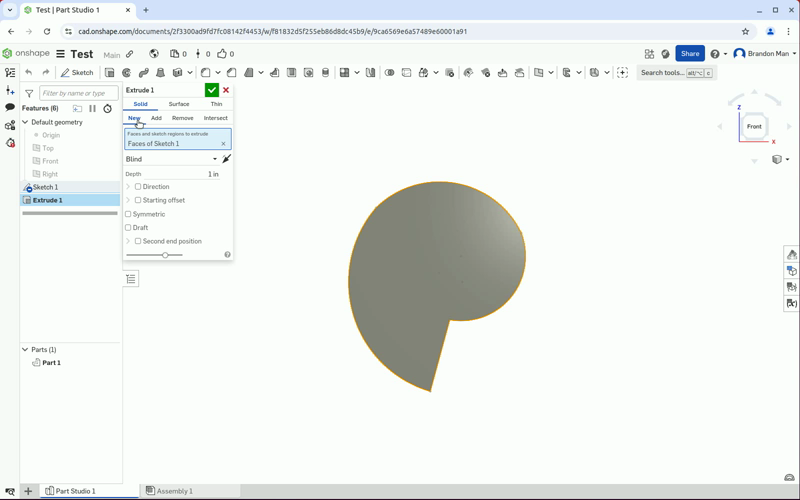
key(tab, 4)
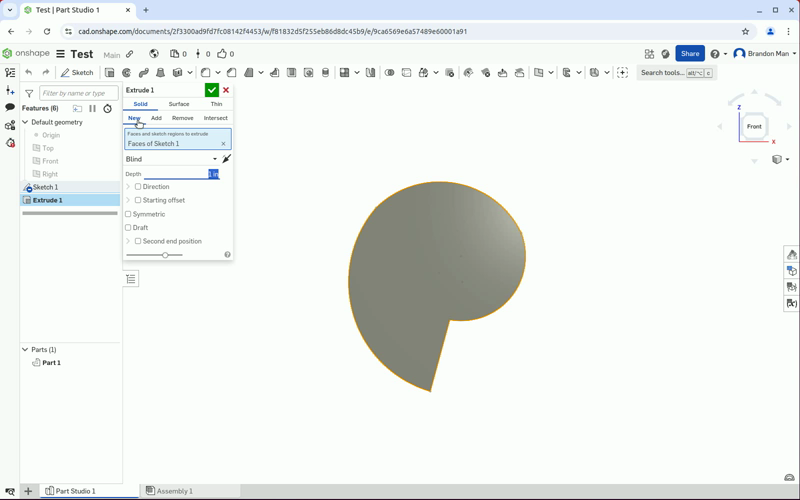
text(7.703)
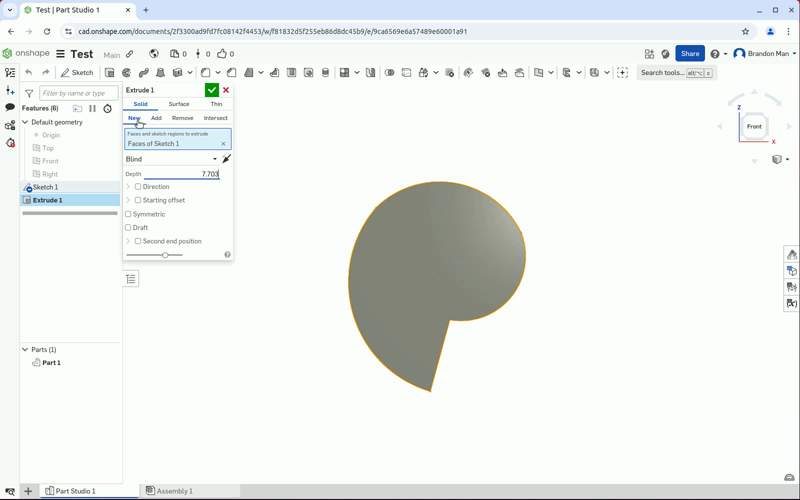
key(enter)
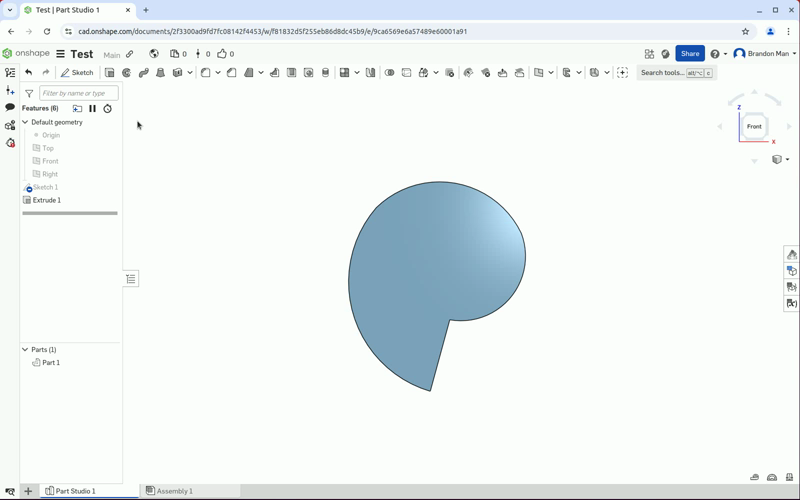
key(shift+h)
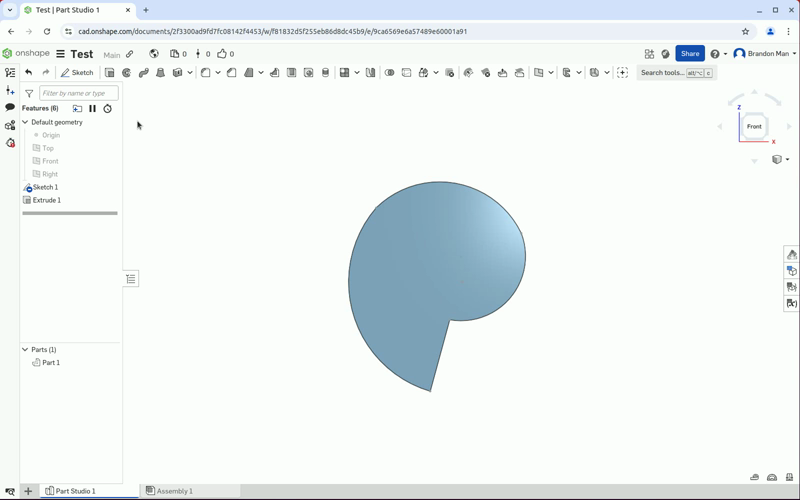
key(shift+h)
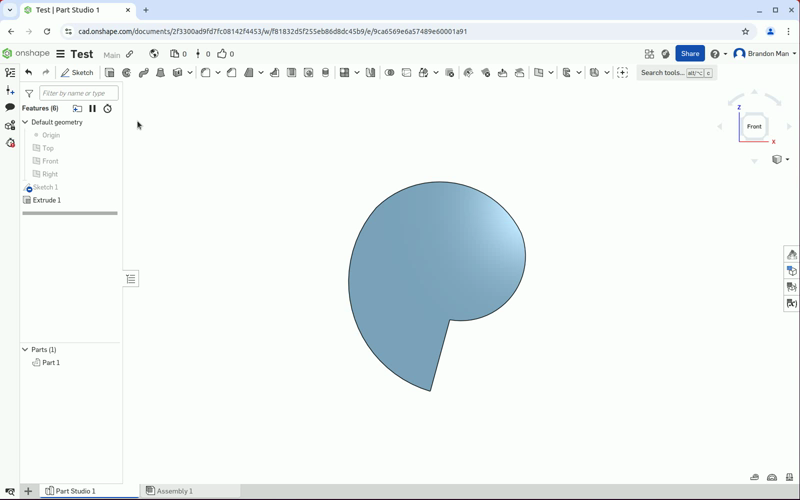
mouse_move(73, 189)
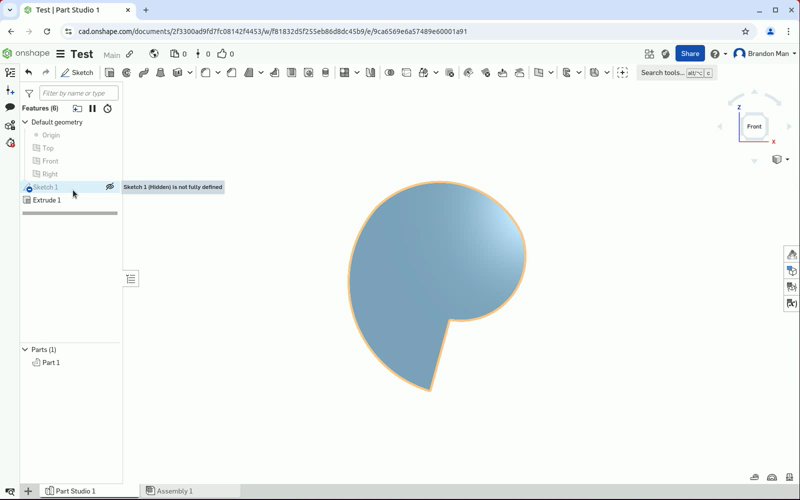
click(73, 189)
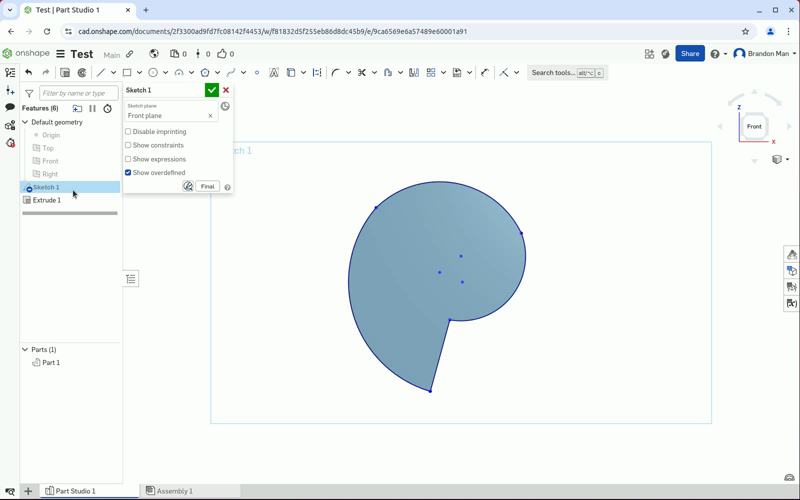
mouse_move(229, 92)
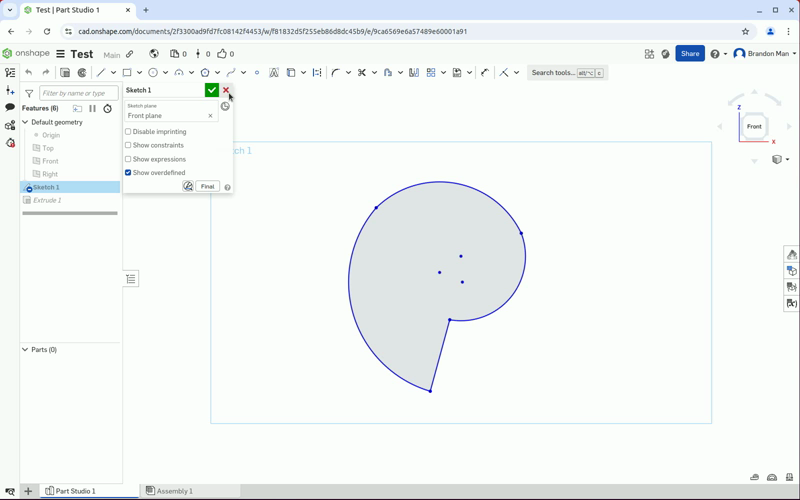
click(229, 92)
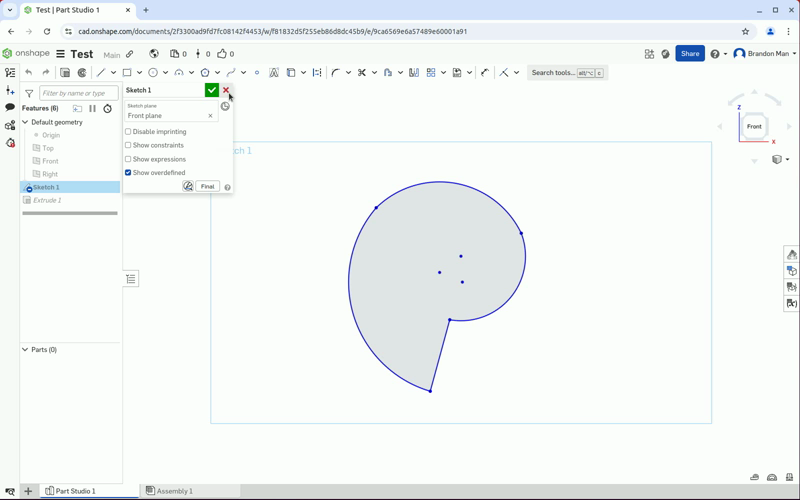
key(shift+s)
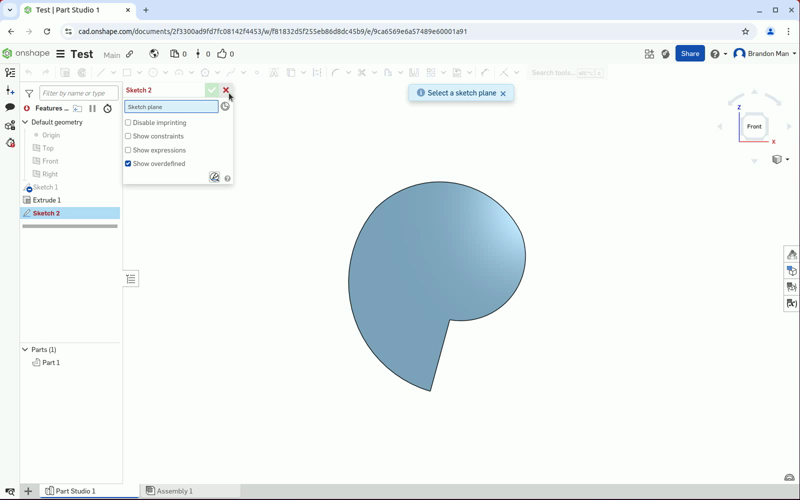
mouse_move(73, 163)
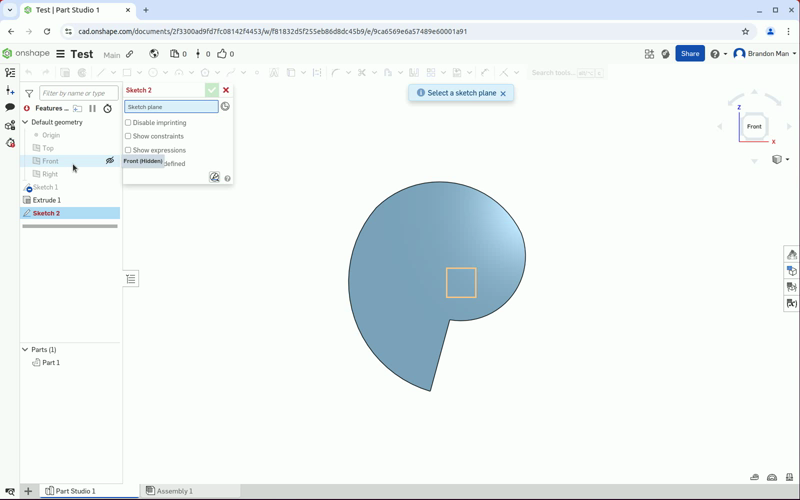
click(73, 163)
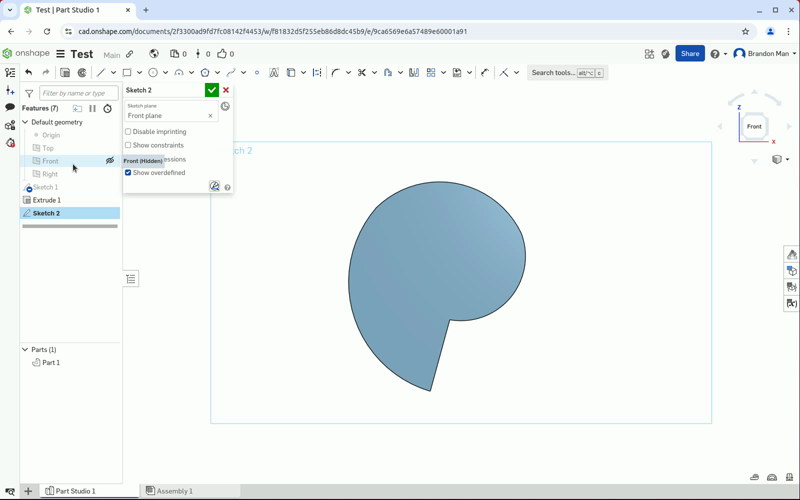
mouse_move(73, 352)
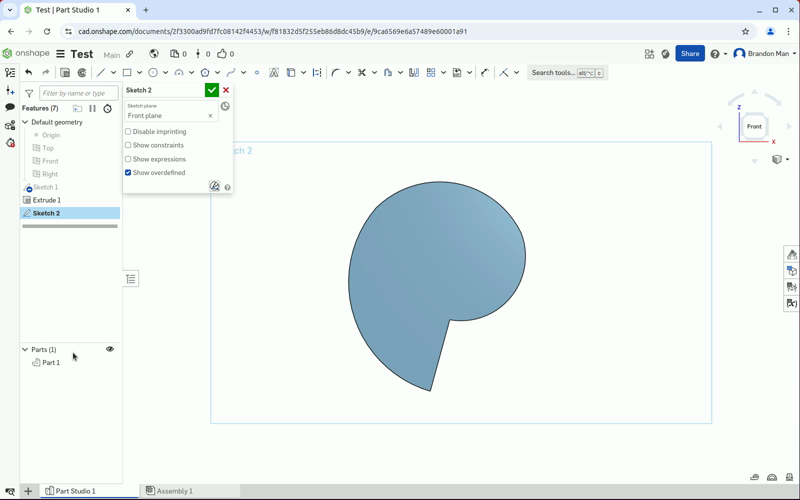
key(y)
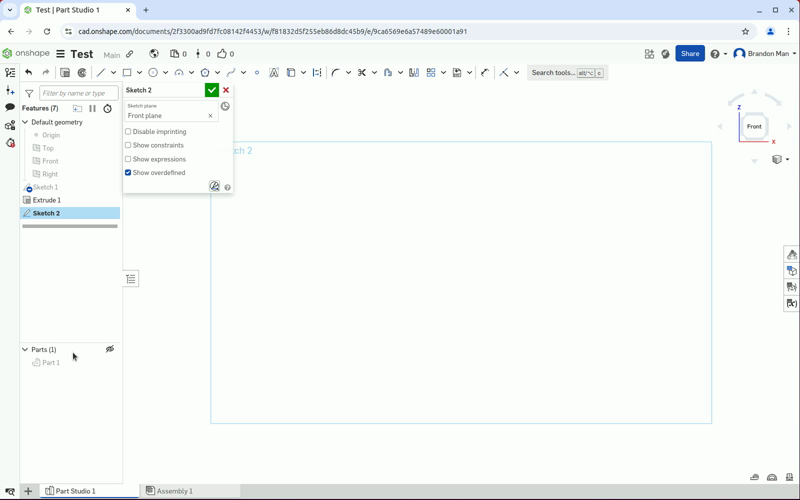
key(c)
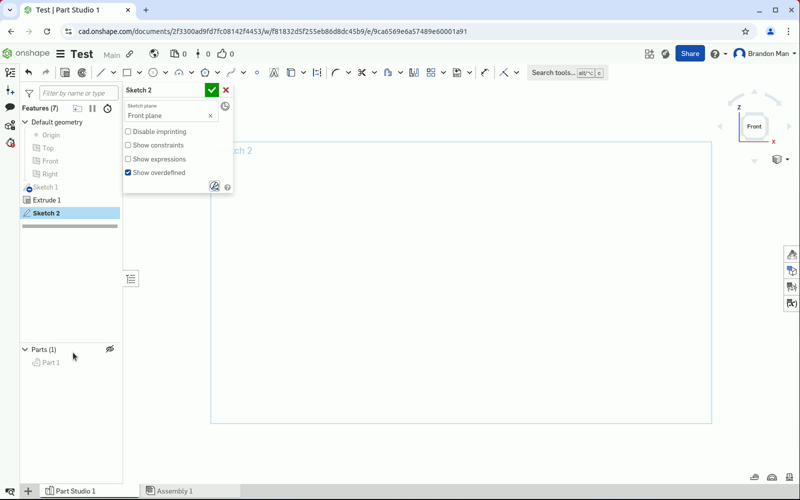
key_down(shift)
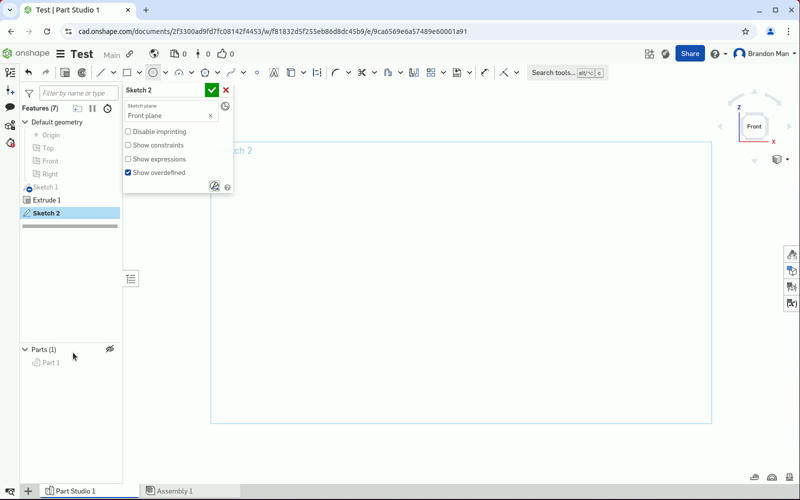
mouse_move(461, 282)
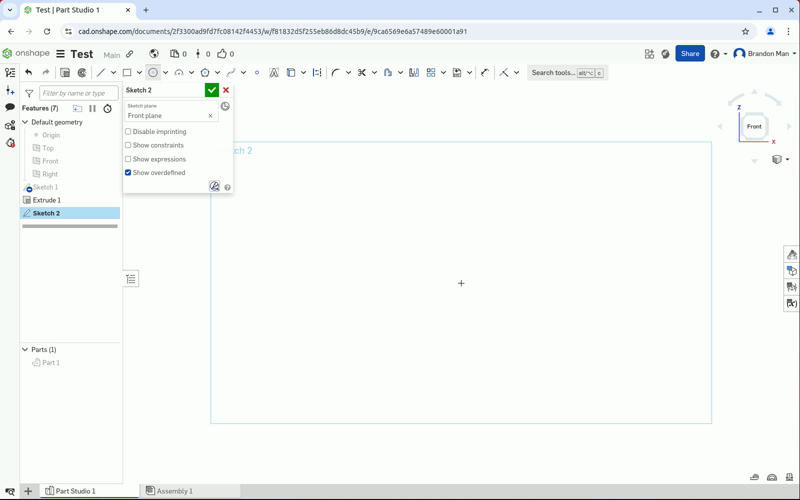
click(461, 282)
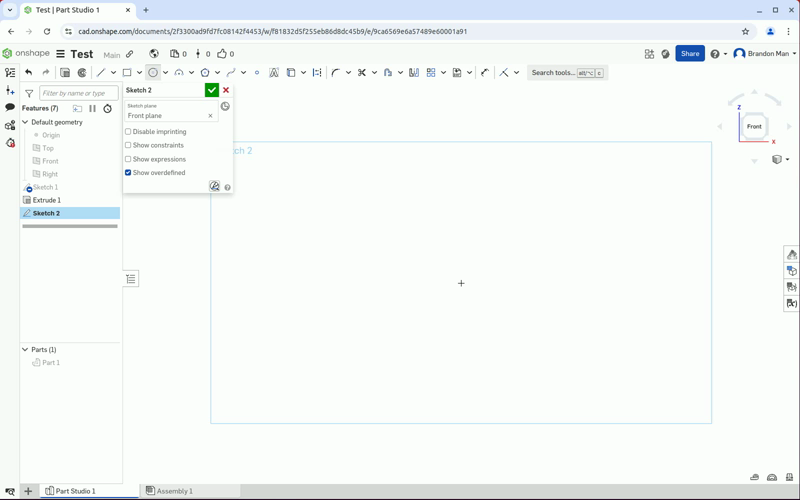
key_up(shift)
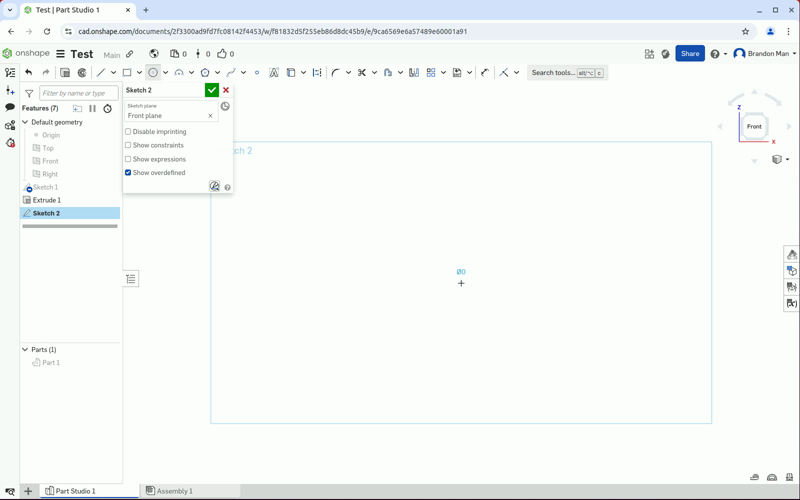
mouse_move(480, 282)
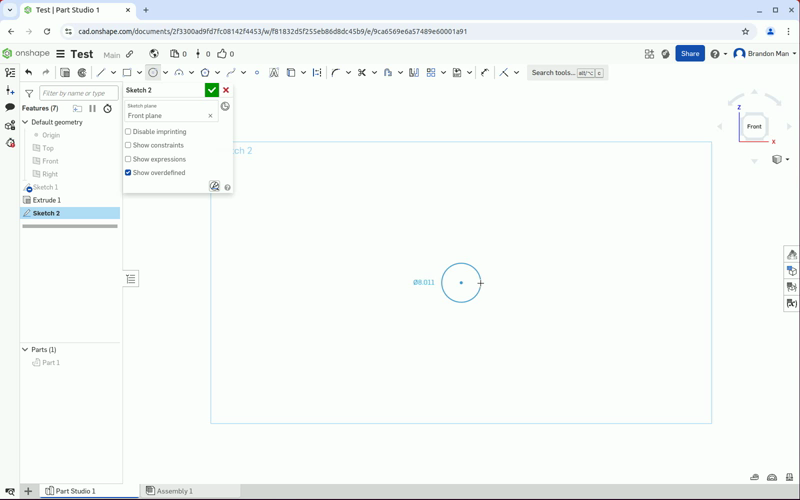
click(480, 282)
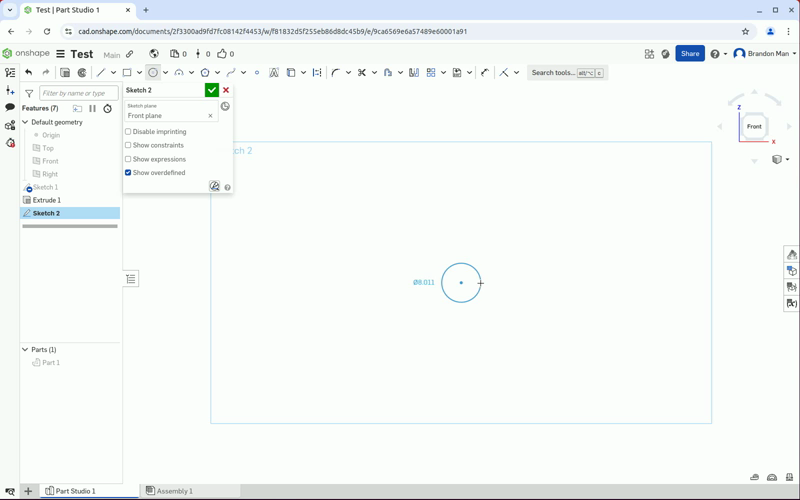
key(esc)
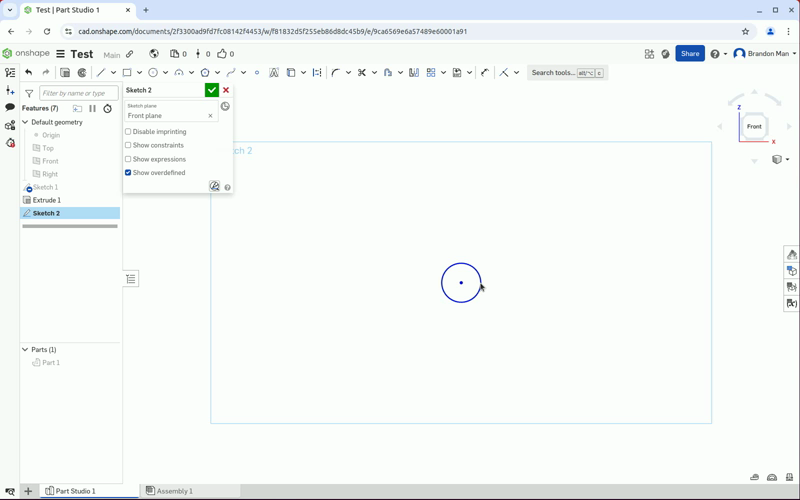
mouse_move(476, 291)
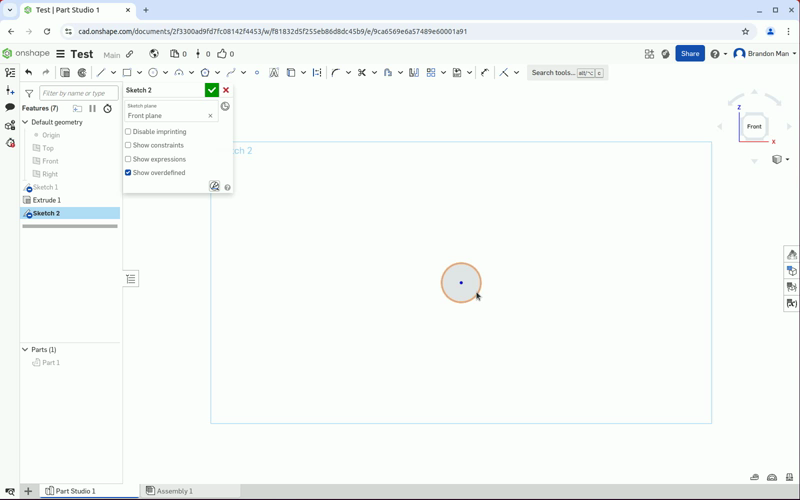
scroll(6)
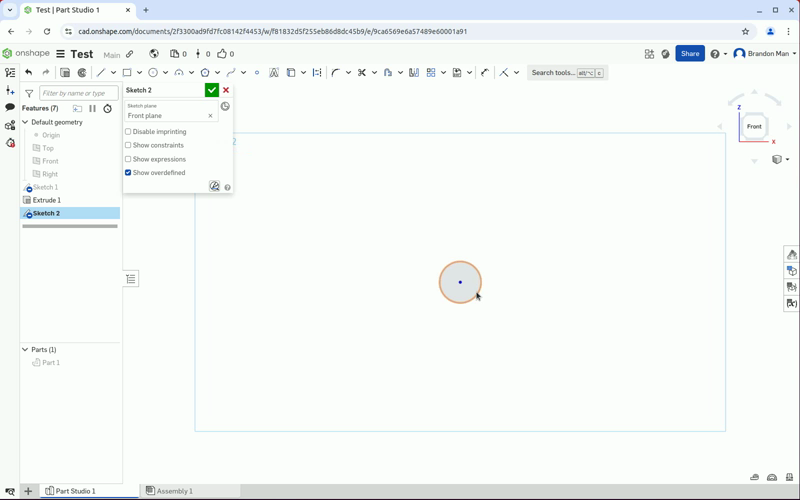
scroll(6)
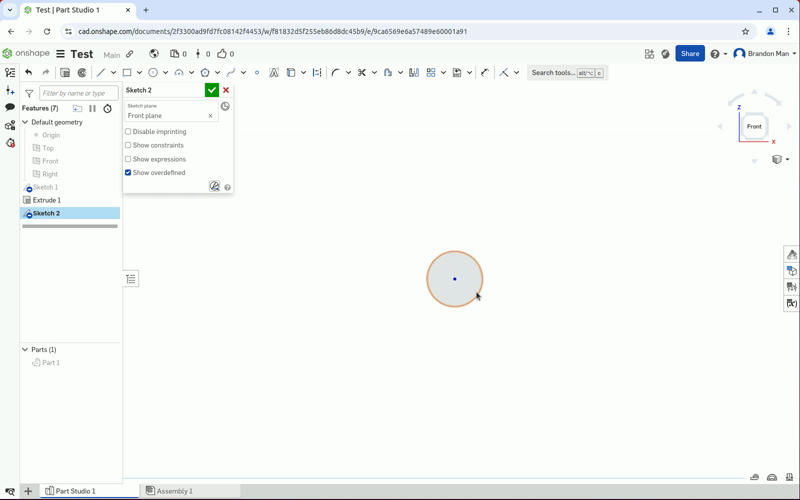
scroll(6)
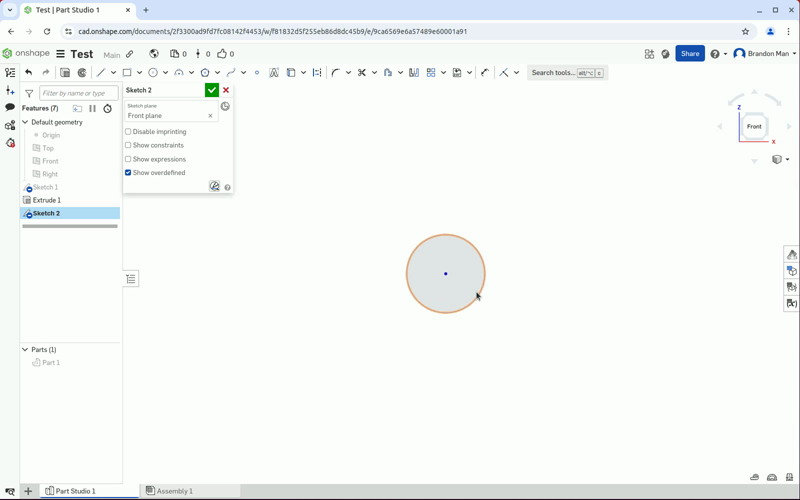
scroll(6)
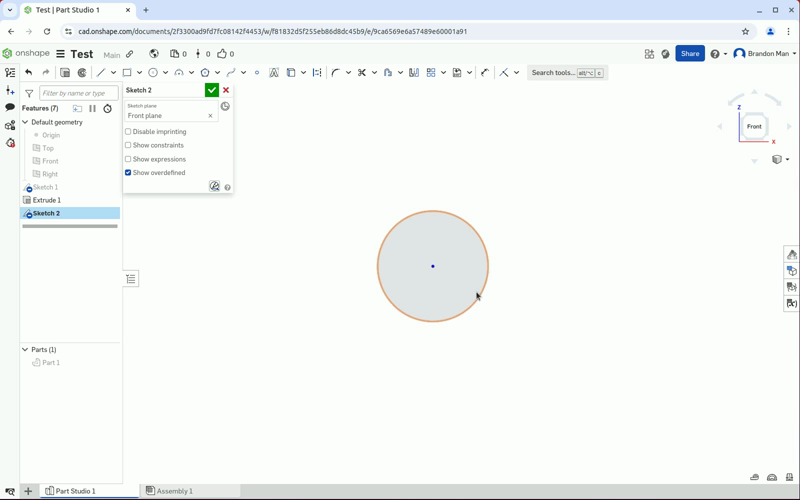
scroll(6)
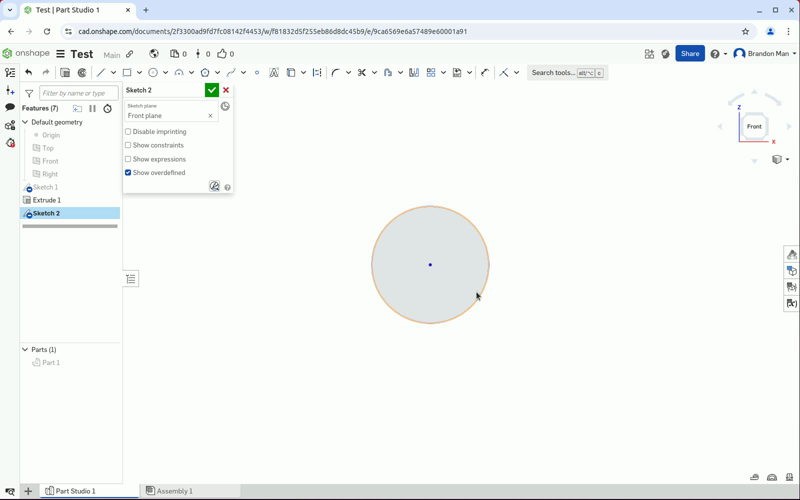
scroll(6)
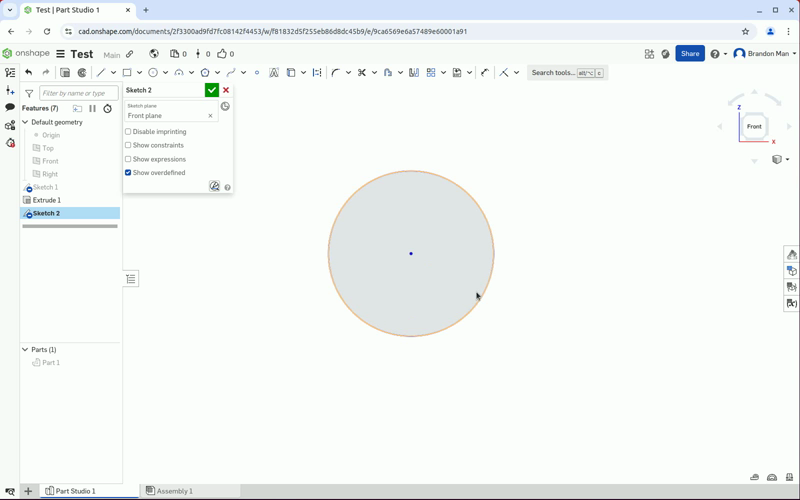
scroll(6)
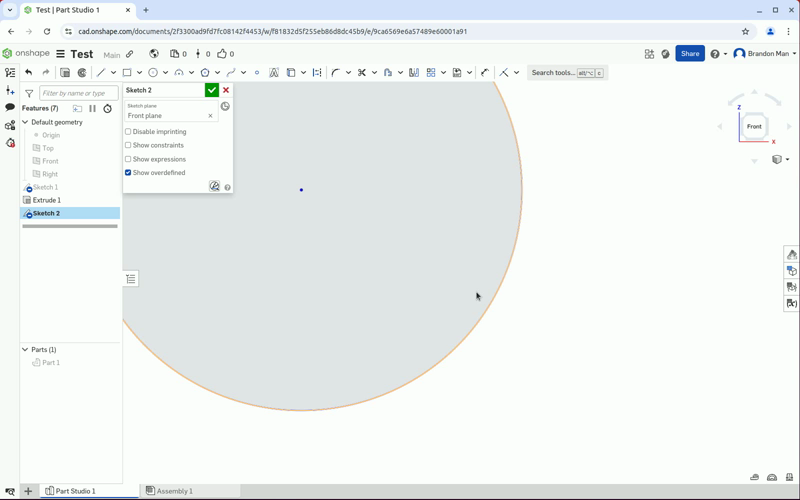
click(476, 291)
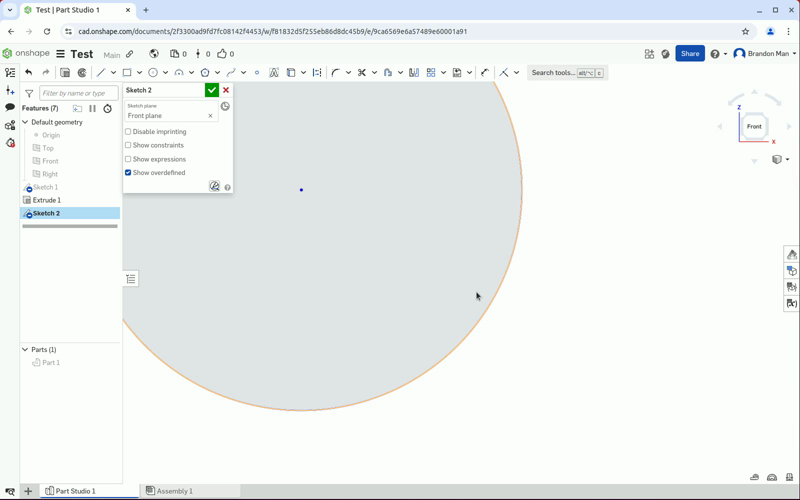
scroll(-6)
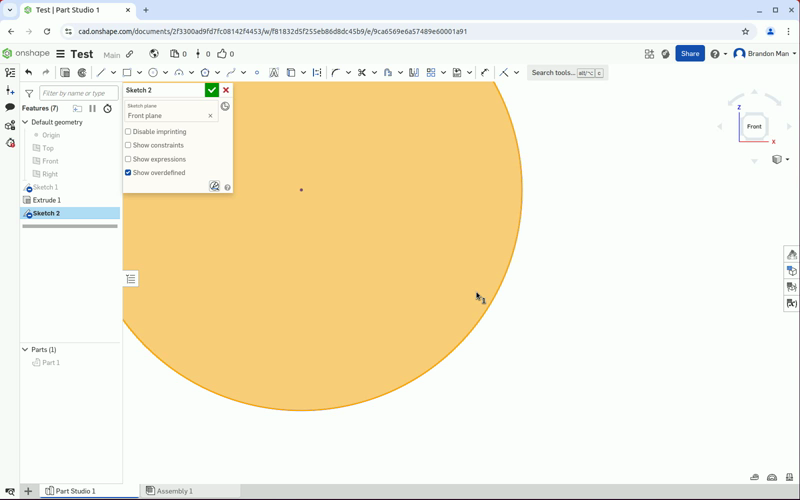
scroll(-6)
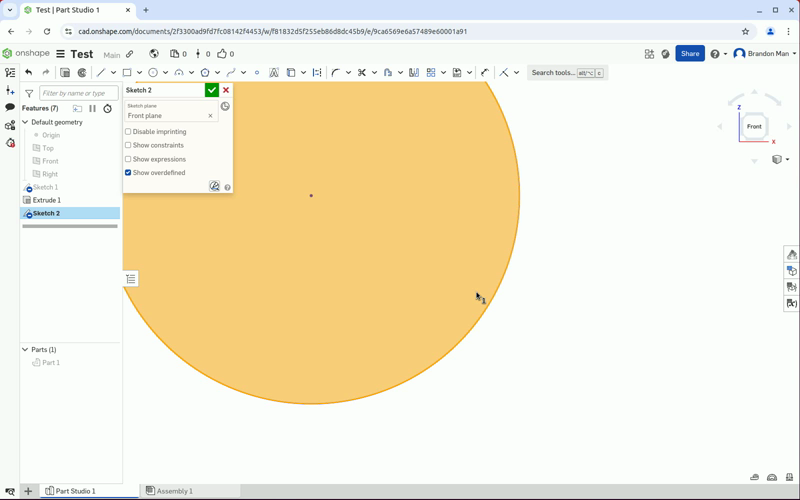
scroll(-6)
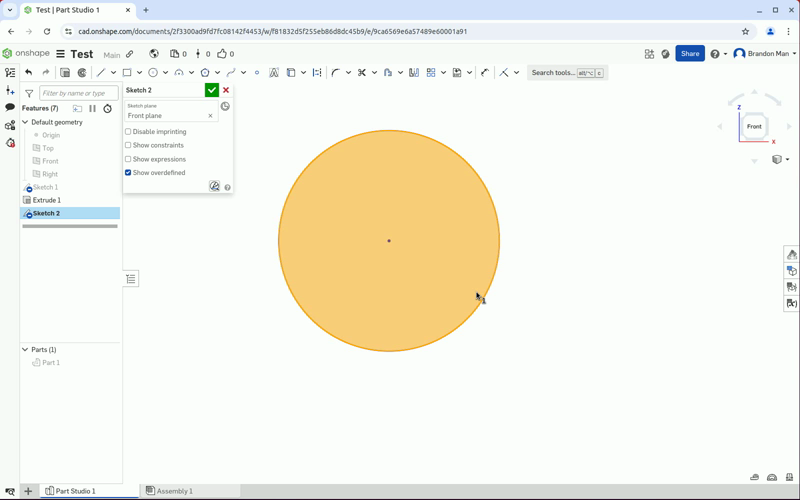
scroll(-6)
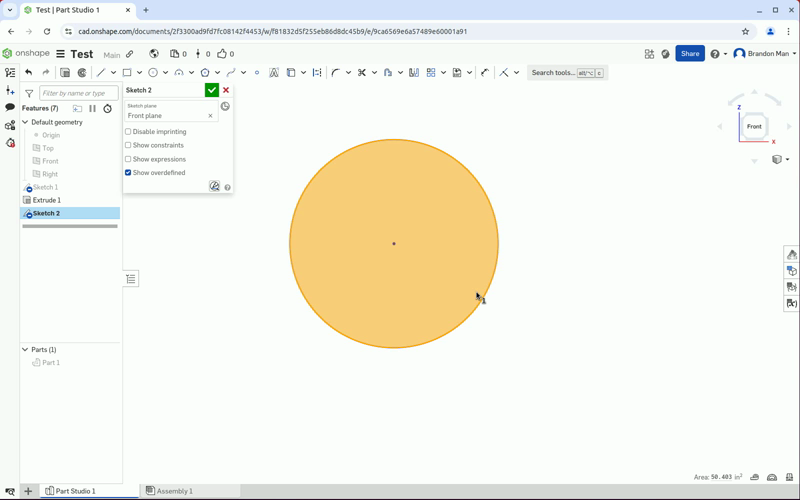
scroll(-6)
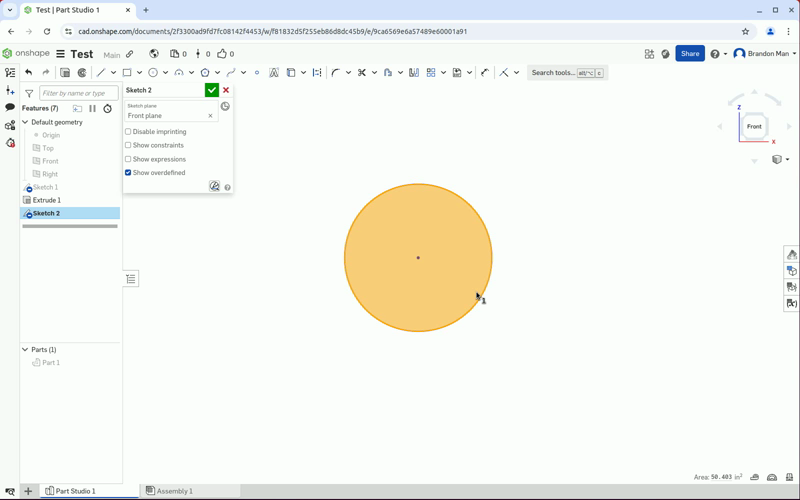
scroll(-6)
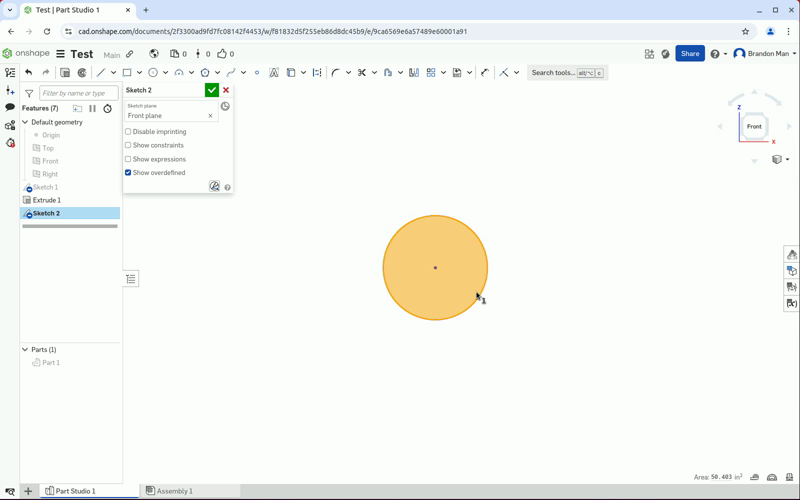
scroll(-6)
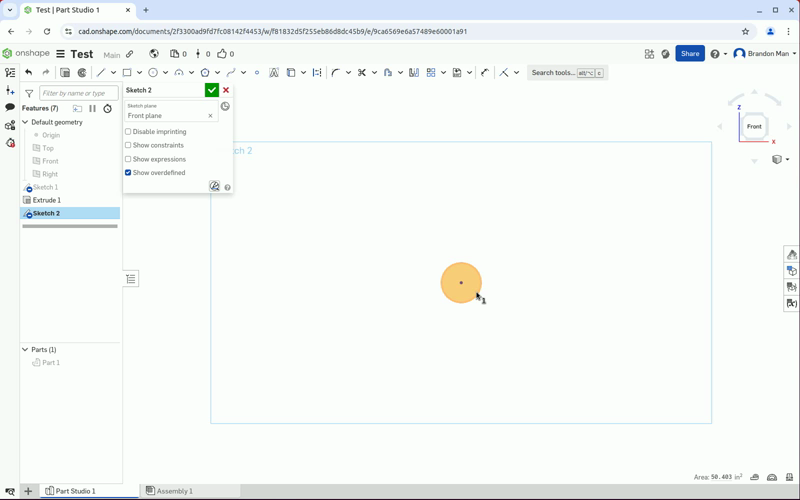
mouse_move(73, 352)
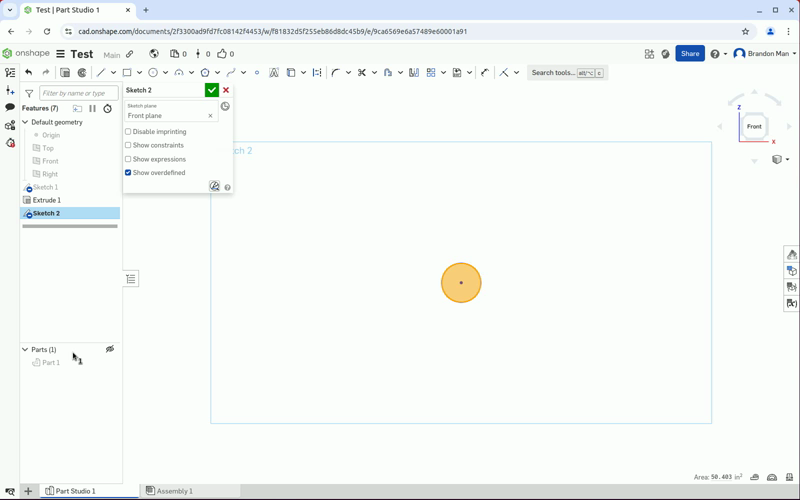
key(shift+y)
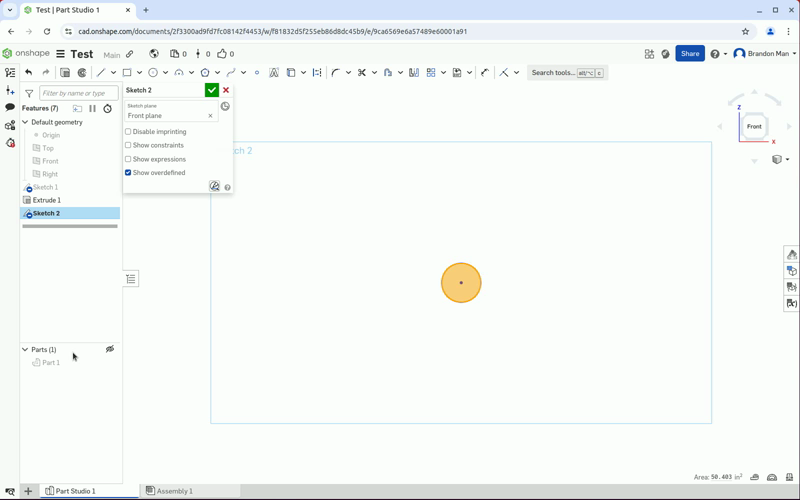
key(shift+e)
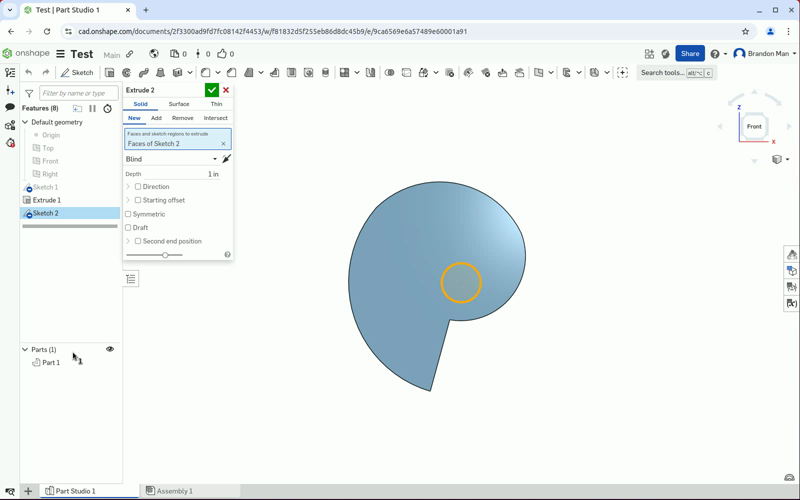
mouse_move(143, 106)
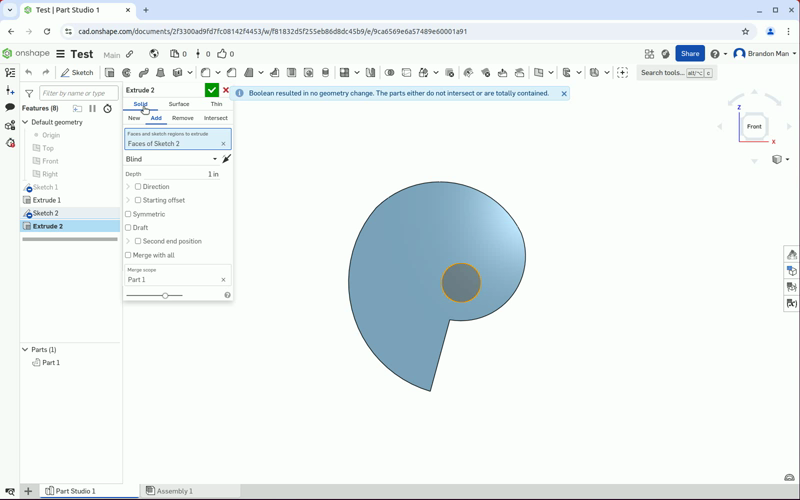
click(143, 106)
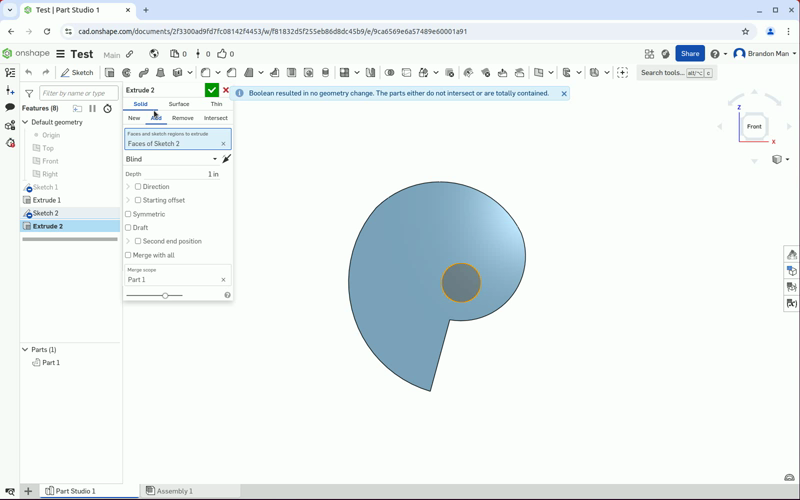
mouse_move(186, 120)
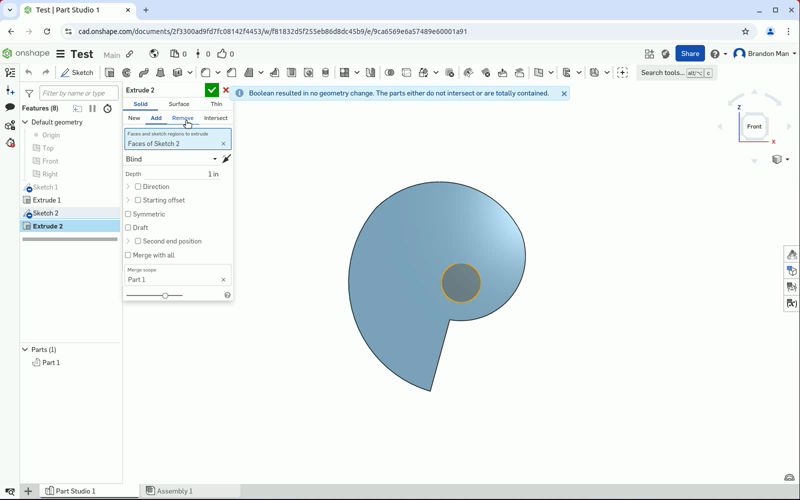
click(186, 120)
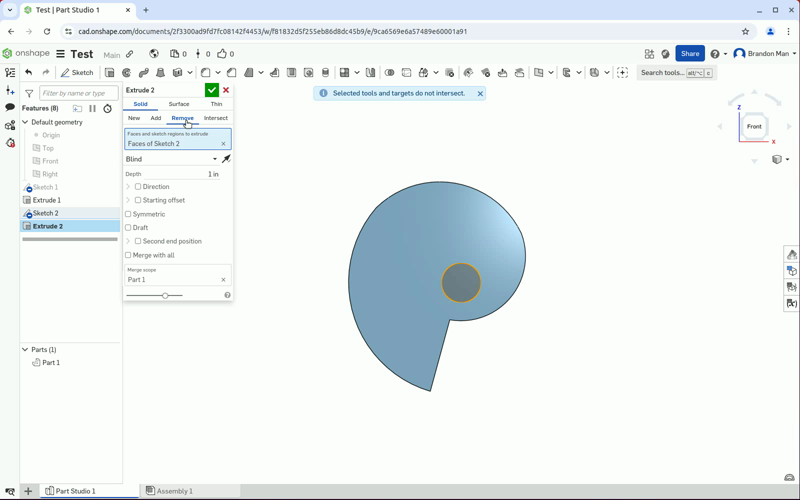
key(tab, 4)
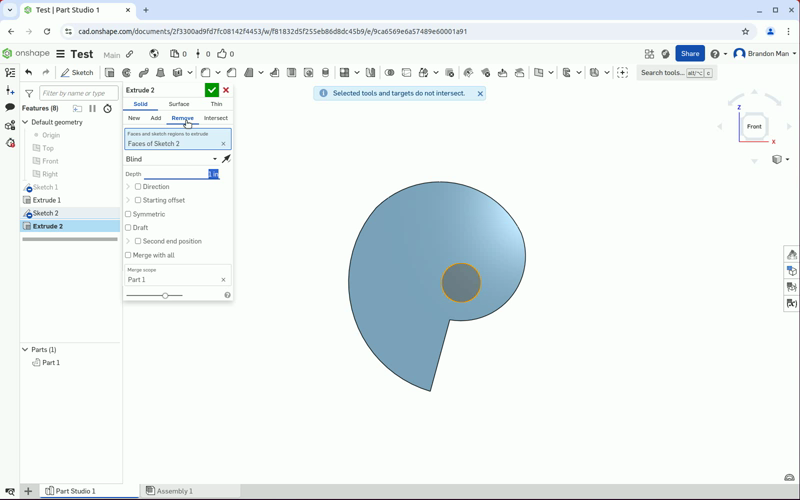
text(-15.405)
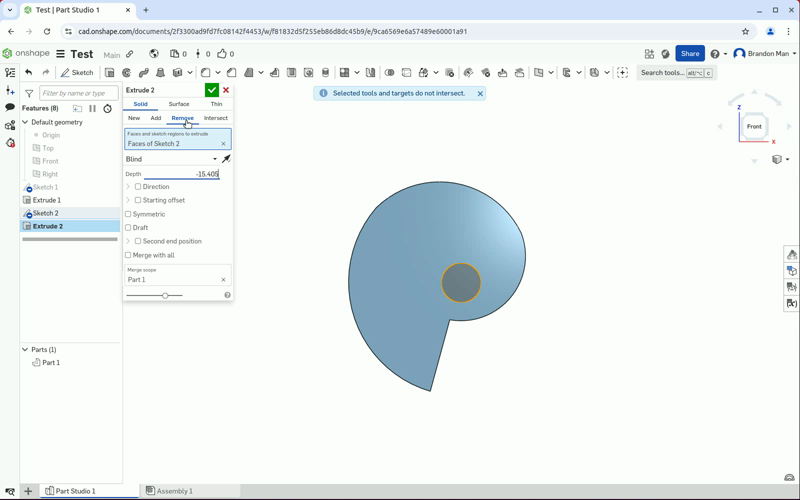
key(tab, 6)
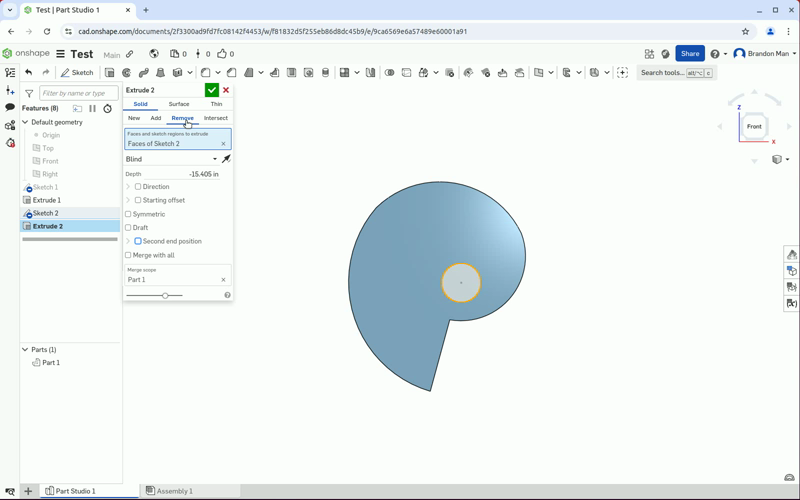
key(space)
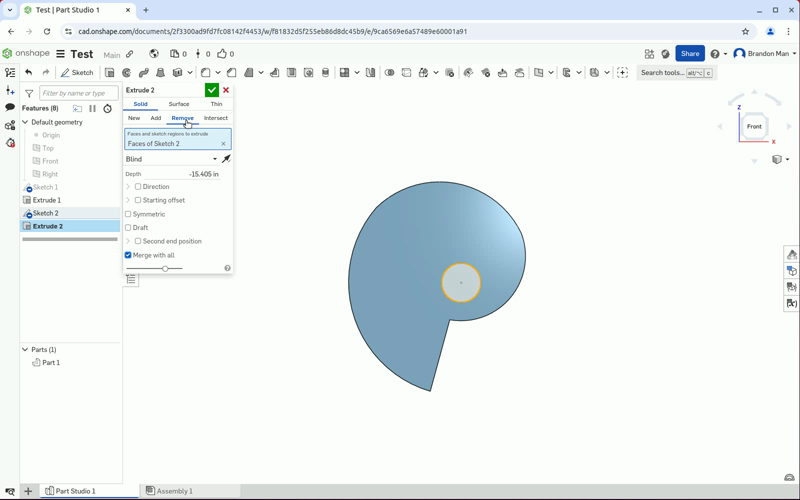
key(enter)
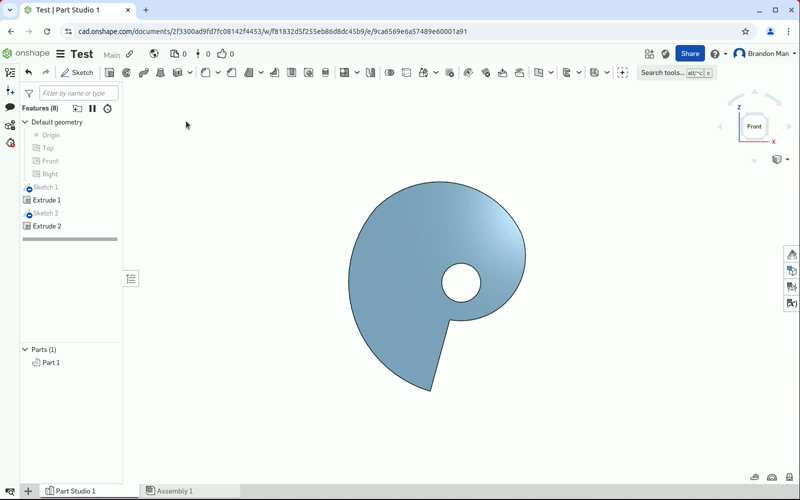
key(shift+h)
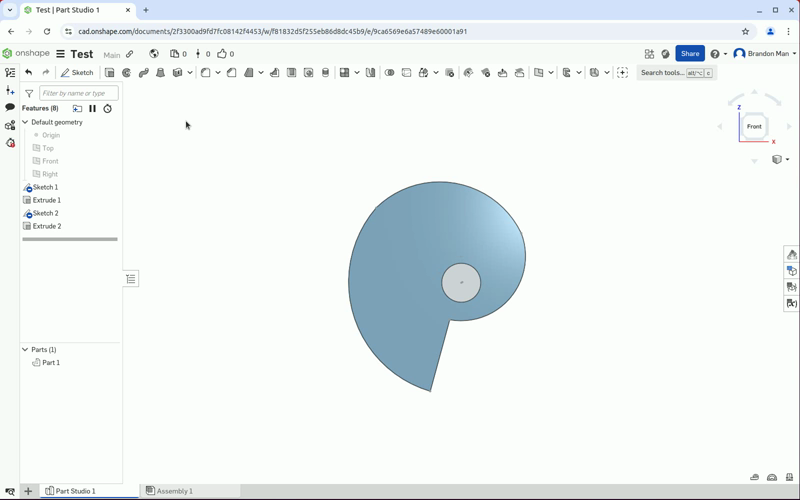
key(shift+h)
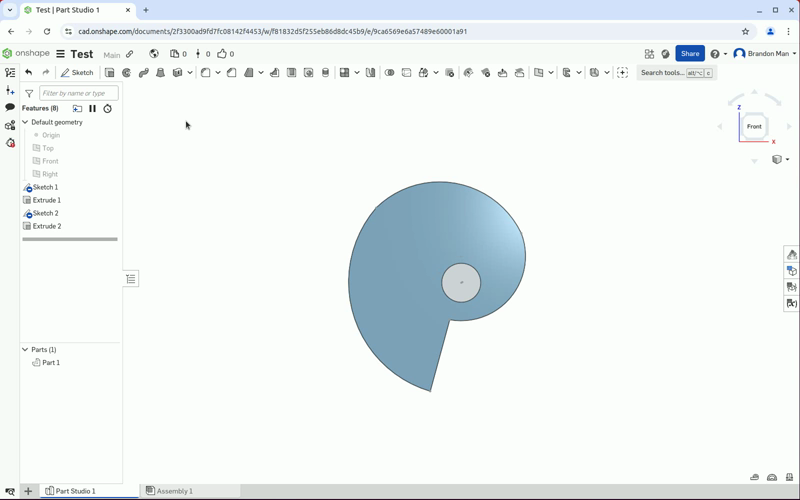
key(shift+7)
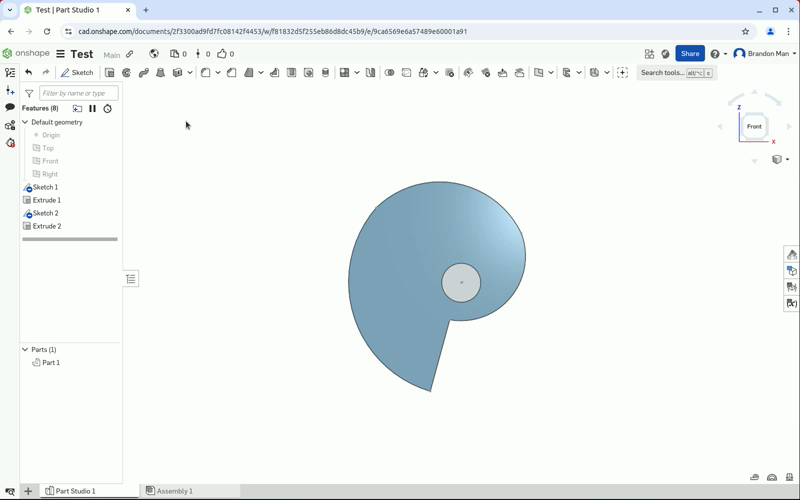
key(left, 2)
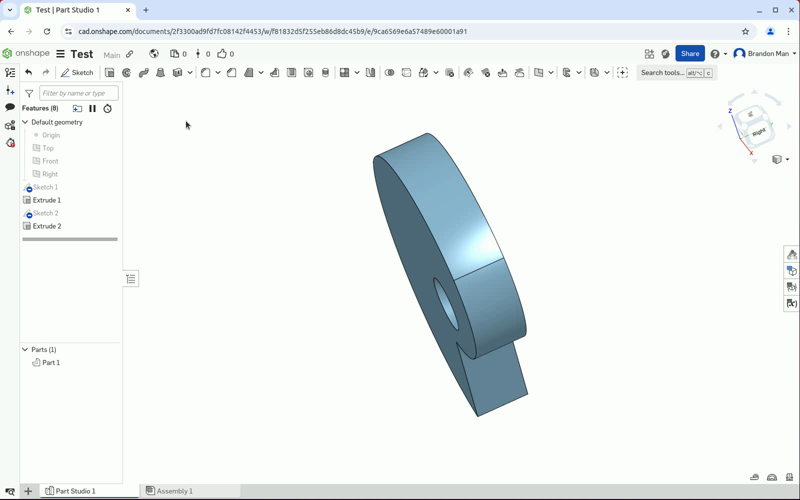
key(down, 2)
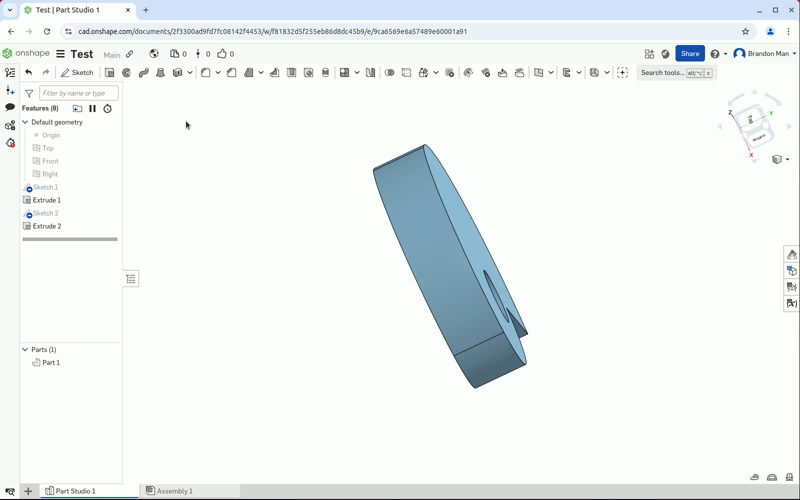
key(up, 2)
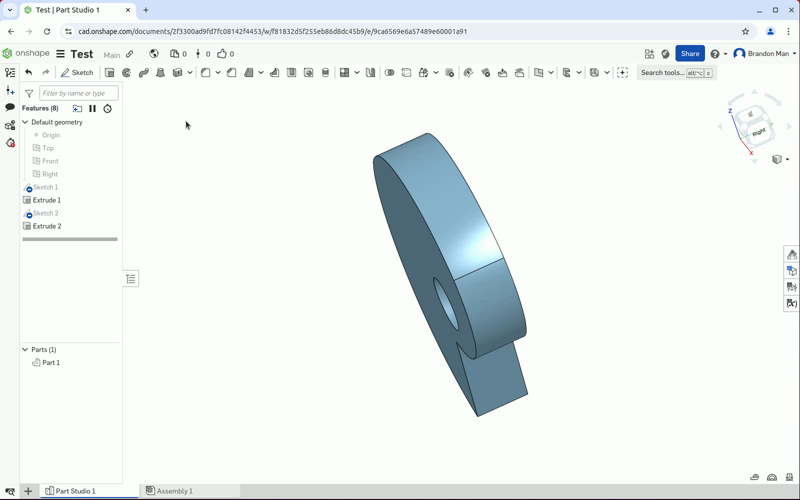
key(right, 2)
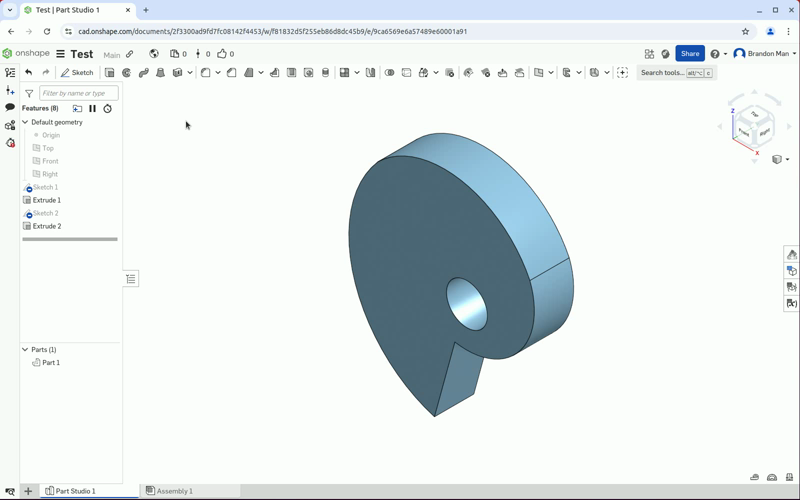
mouse_move(73, 189)
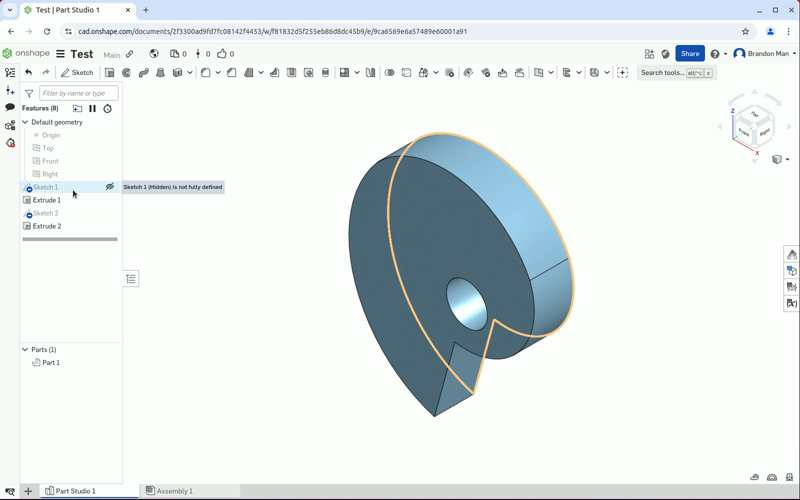
click(73, 189)